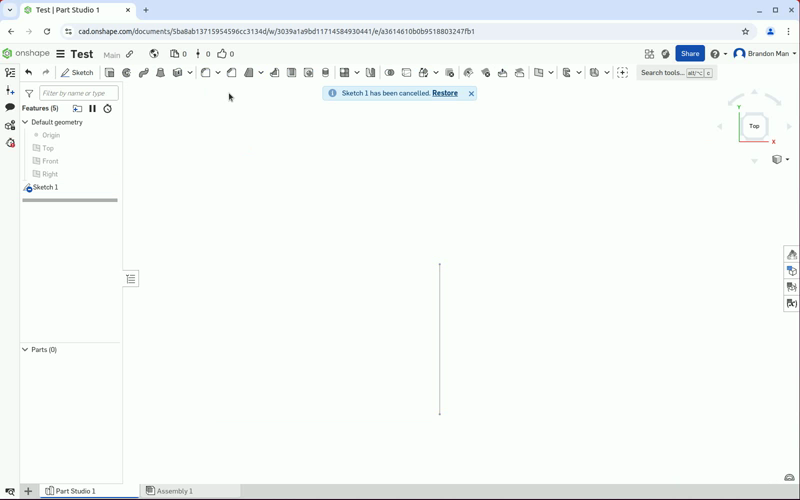
key(shift+h)
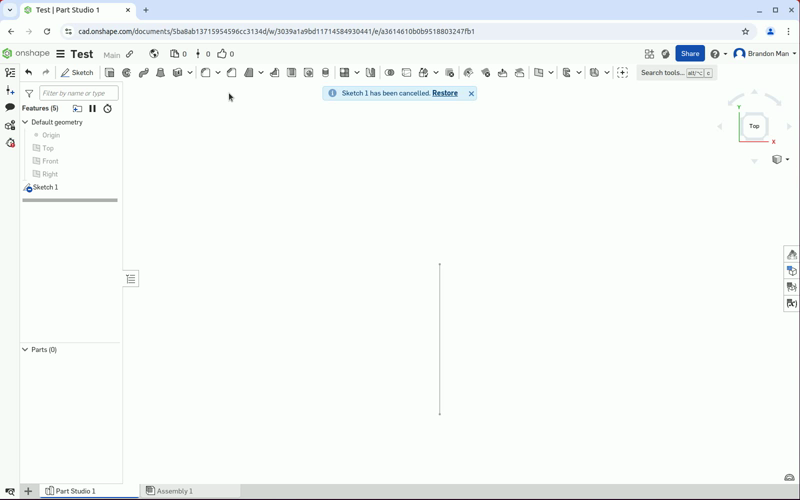
key(shift+s)
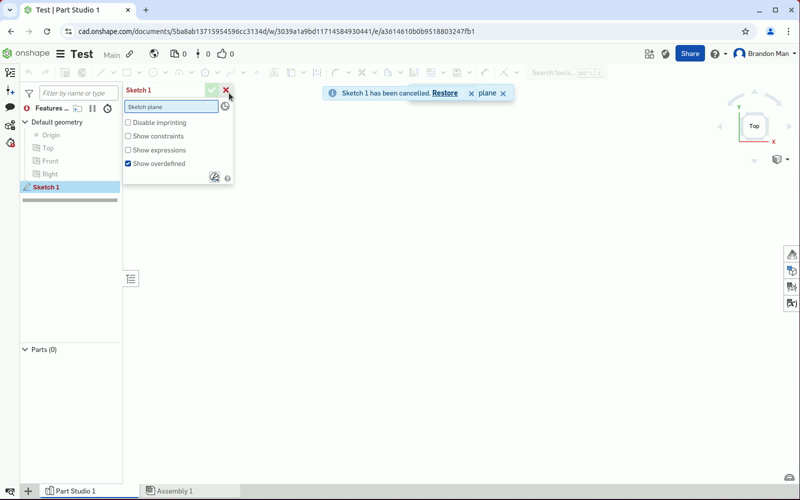
mouse_move(73, 150)
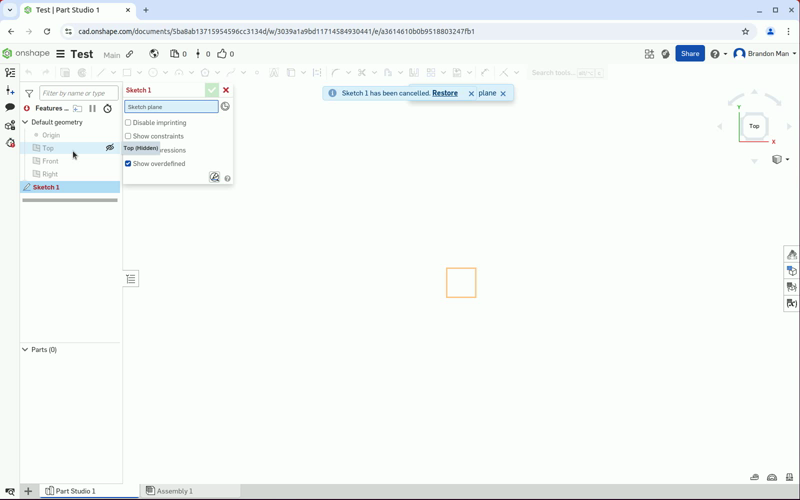
click(73, 150)
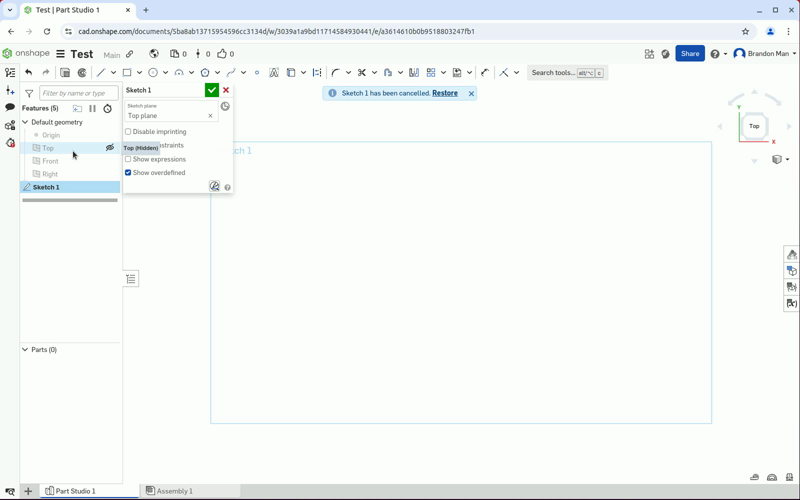
mouse_move(73, 352)
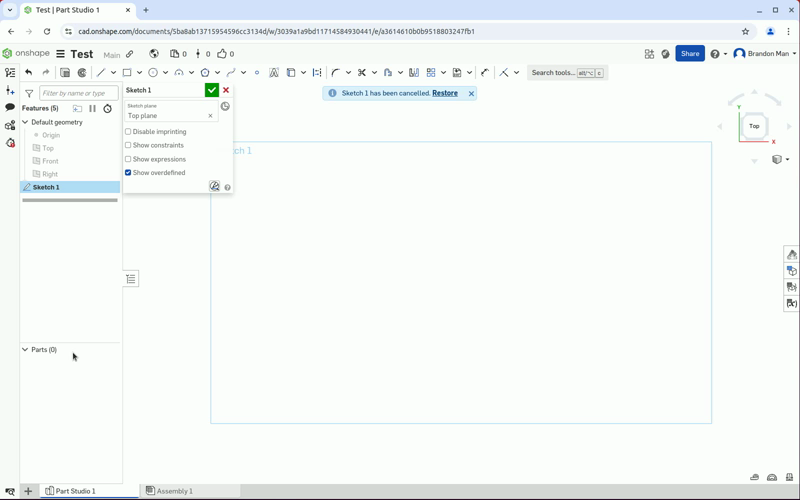
key(y)
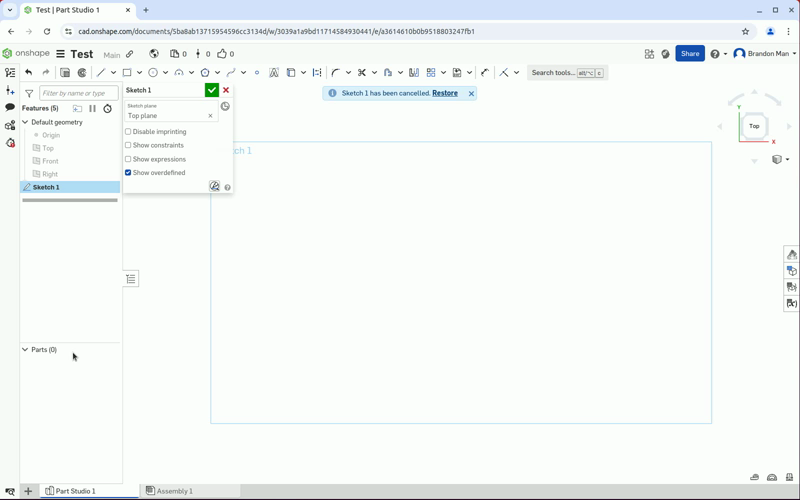
key(l)
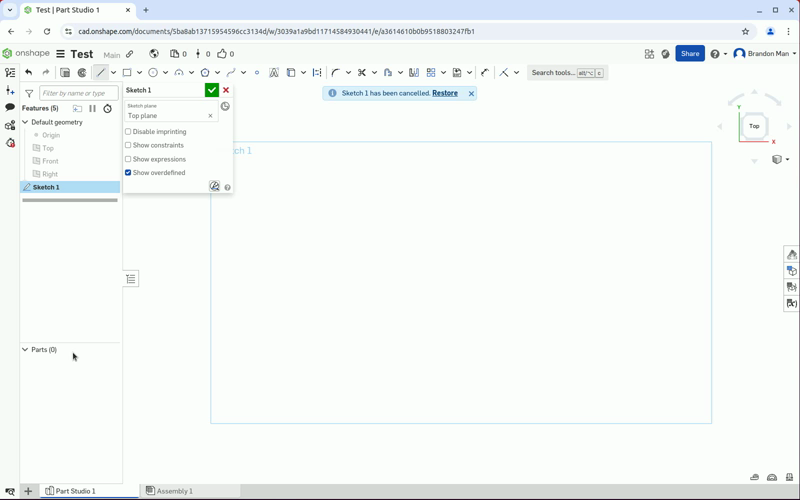
key_down(shift)
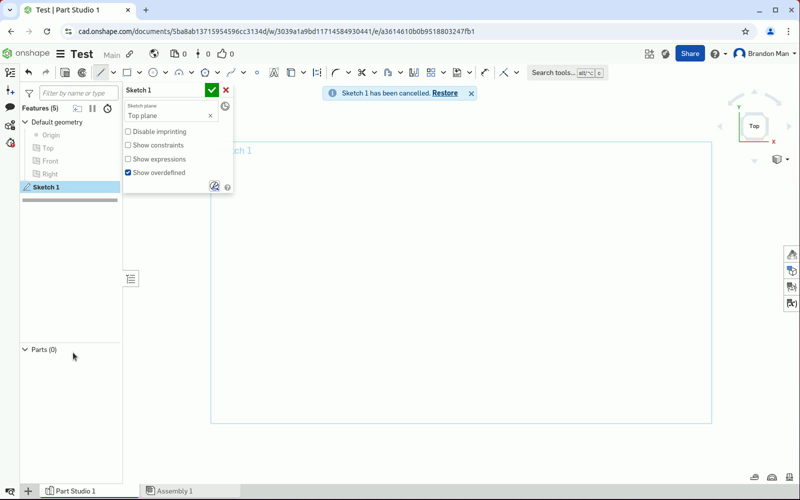
mouse_move(443, 325)
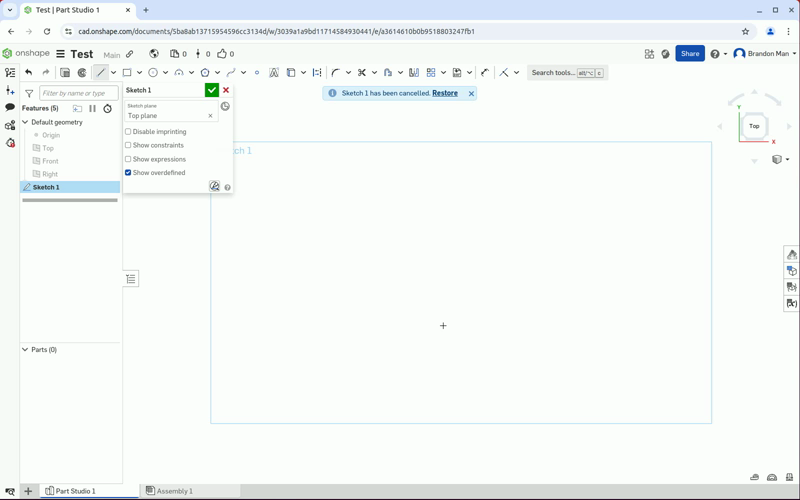
click(443, 325)
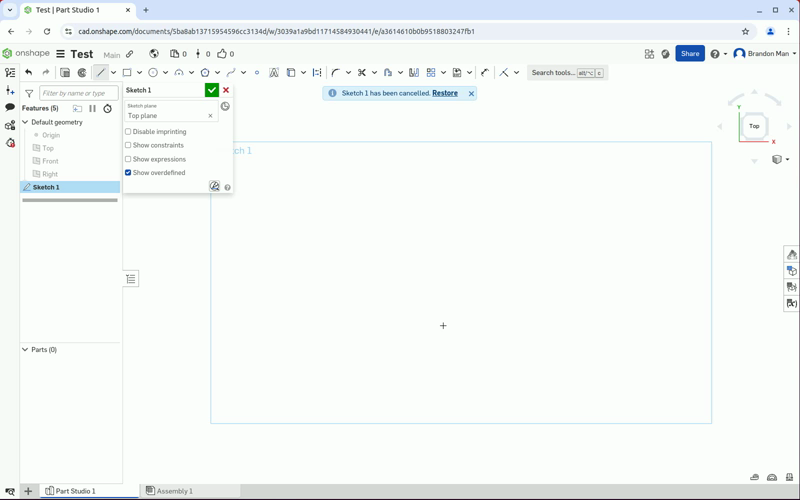
key_up(shift)
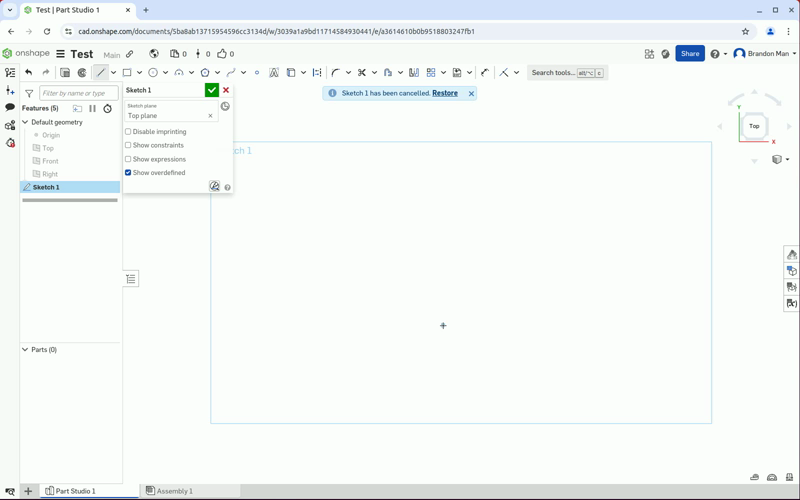
key_down(shift)
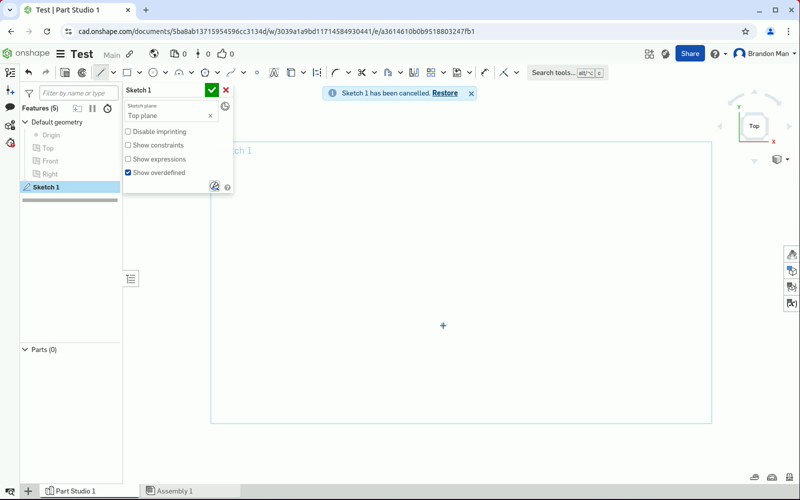
mouse_move(513, 325)
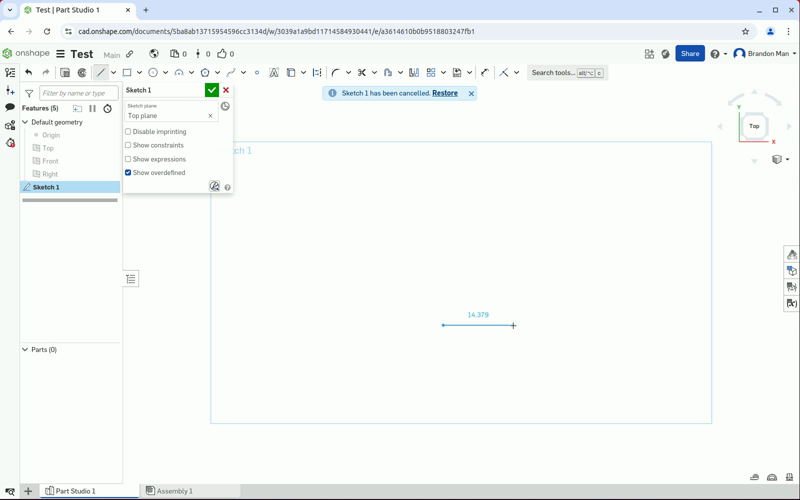
click(513, 325)
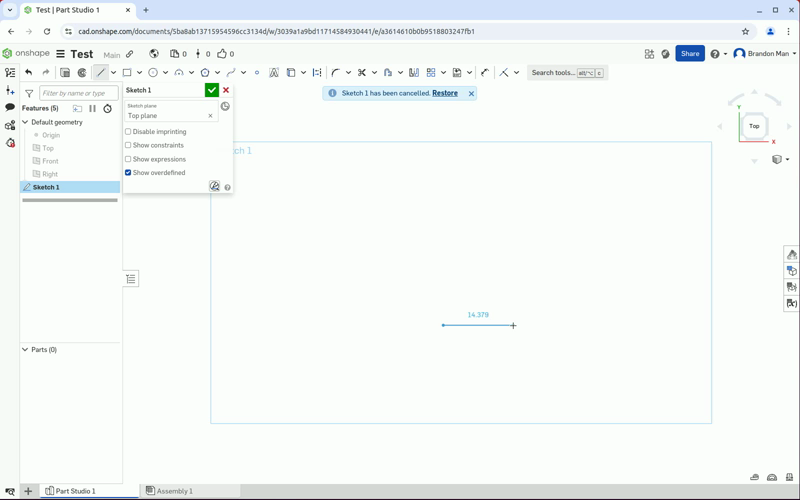
key_up(shift)
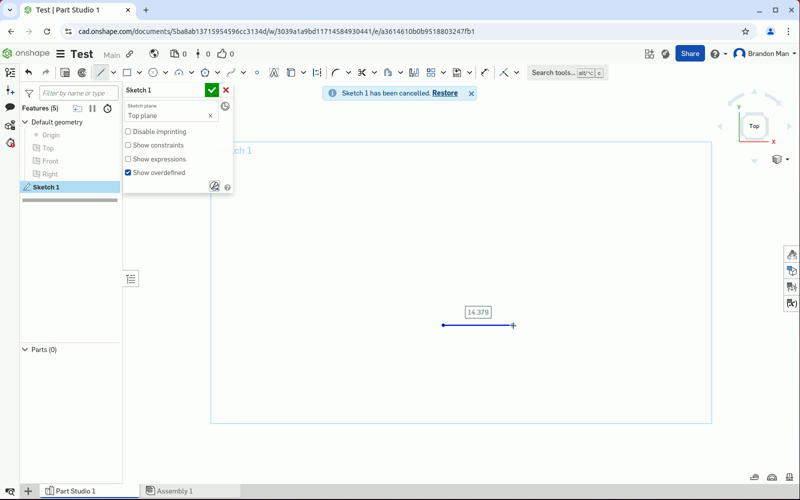
key_down(shift)
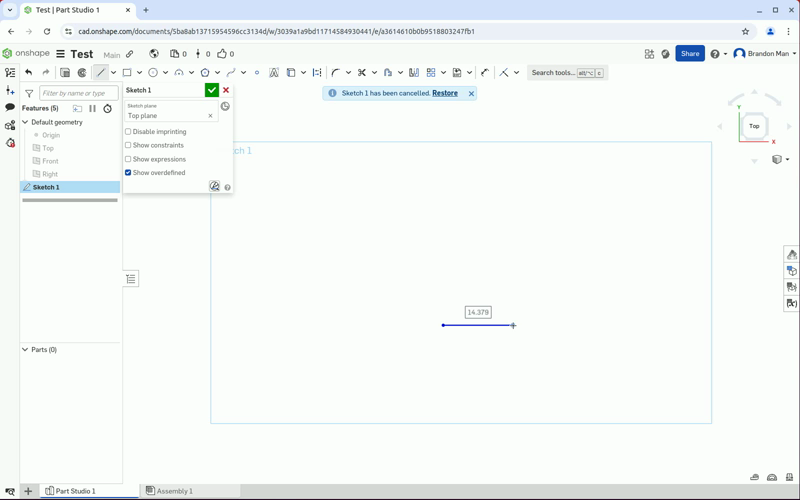
mouse_move(483, 191)
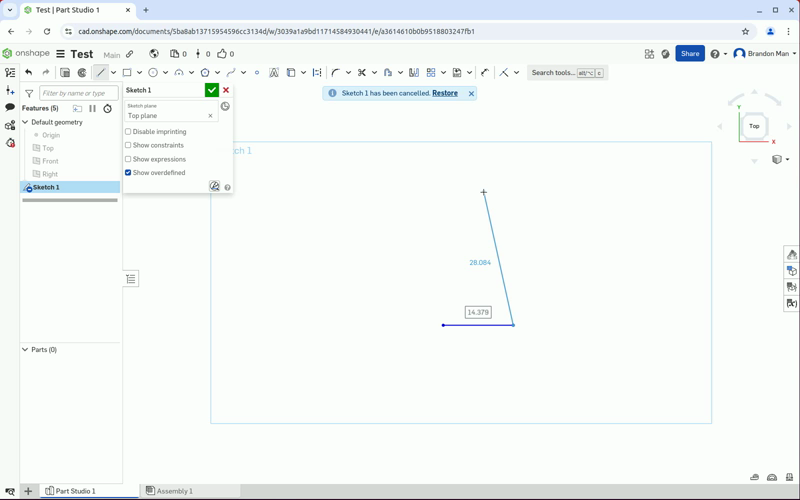
click(483, 191)
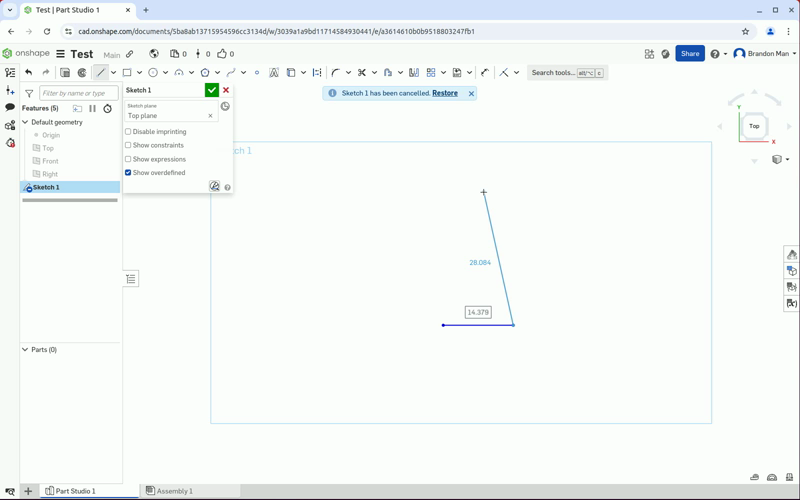
key_up(shift)
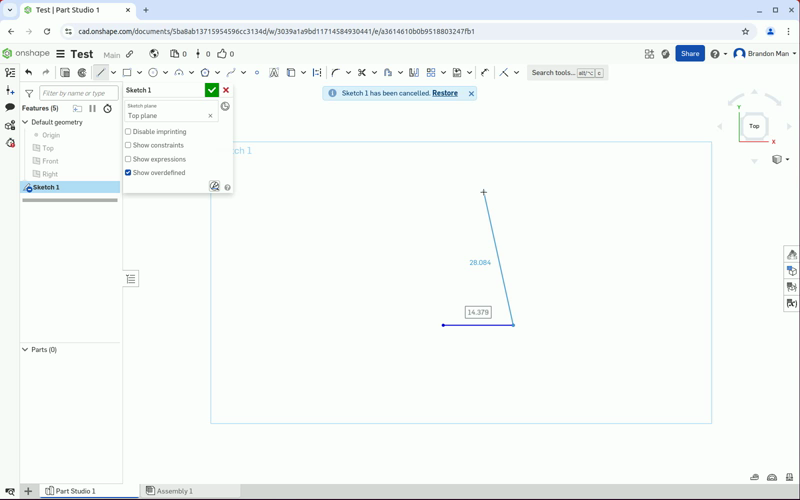
key_down(shift)
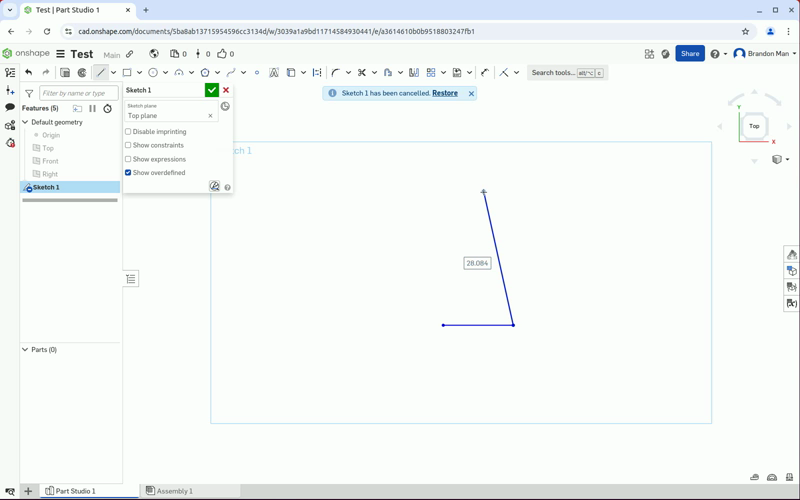
mouse_move(513, 191)
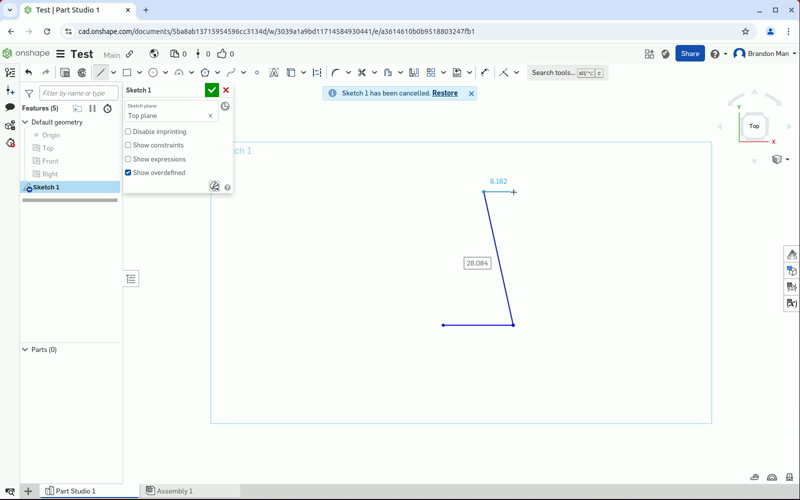
mouse_move(461, 191)
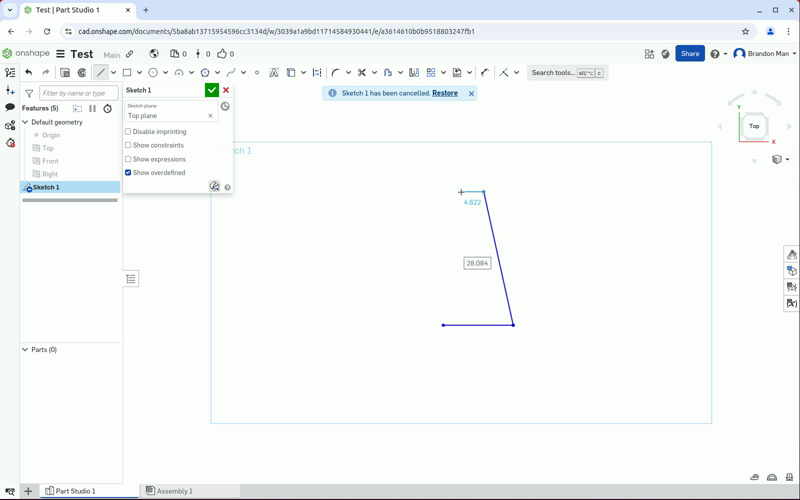
click(461, 191)
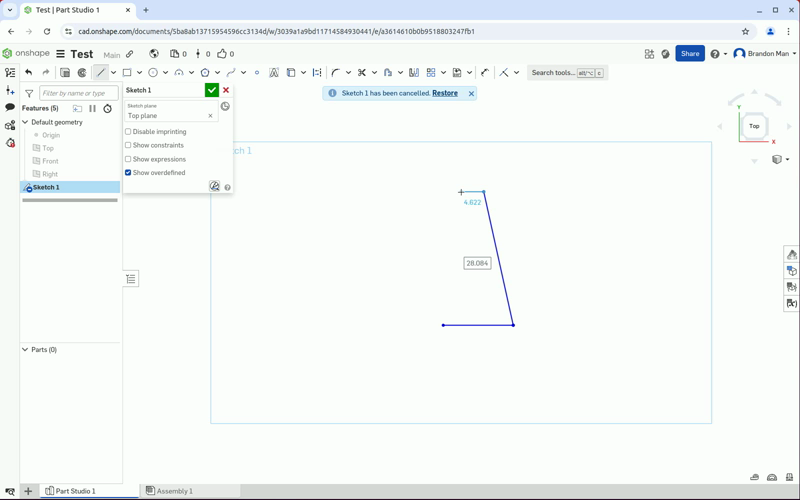
key_up(shift)
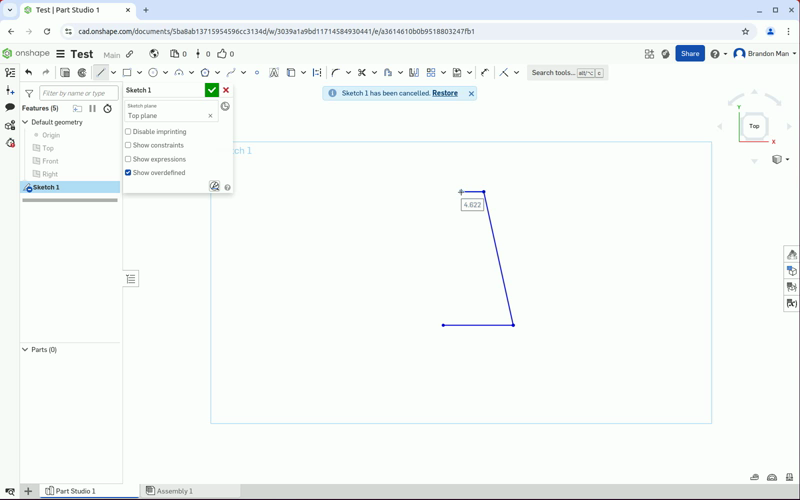
key_down(shift)
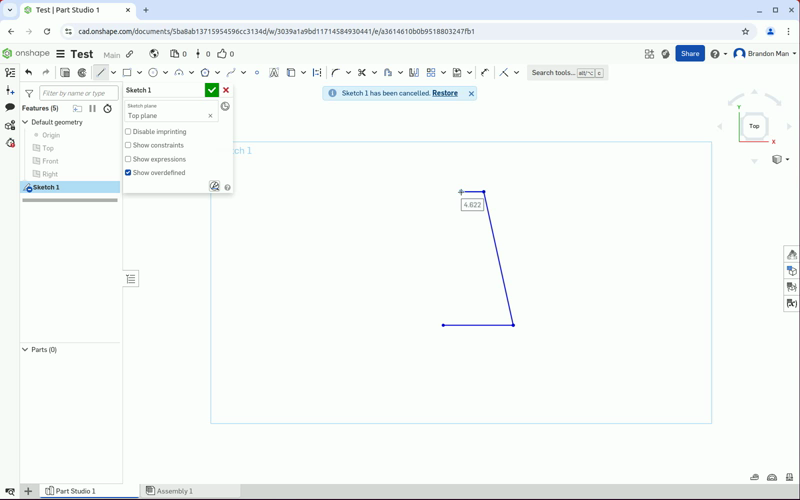
mouse_move(443, 325)
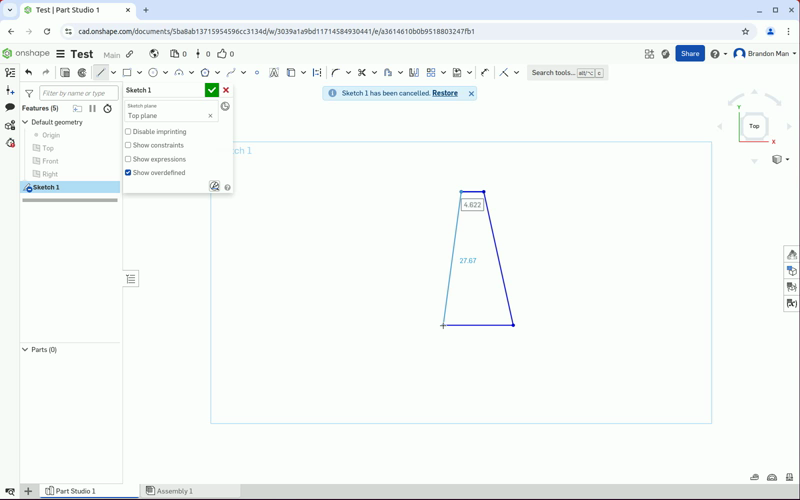
key_up(shift)
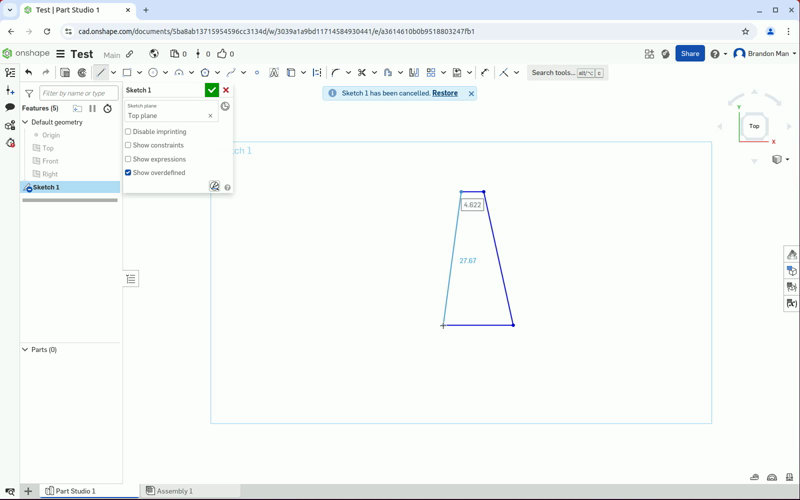
click(443, 325)
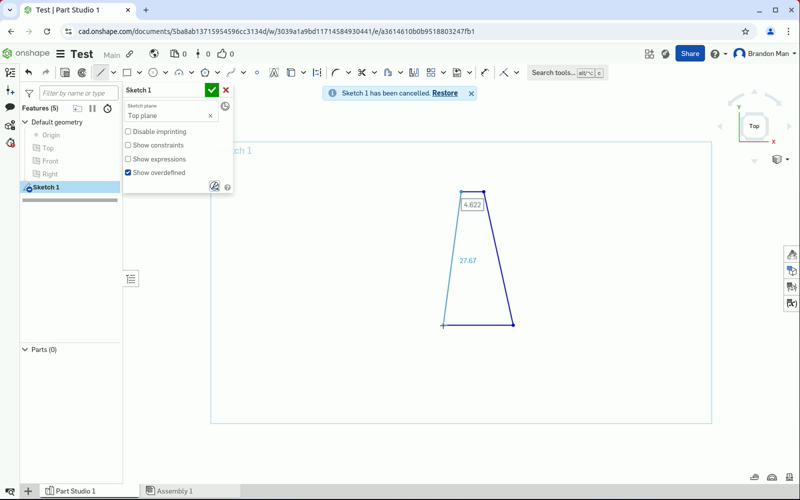
key(esc)
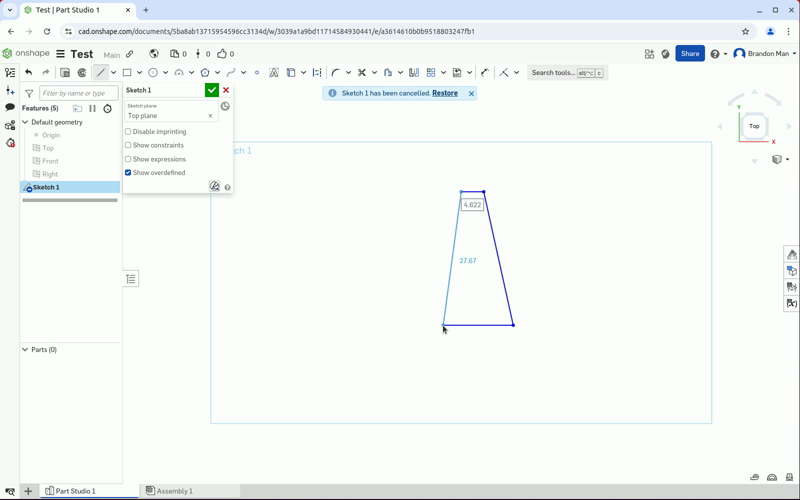
mouse_move(457, 303)
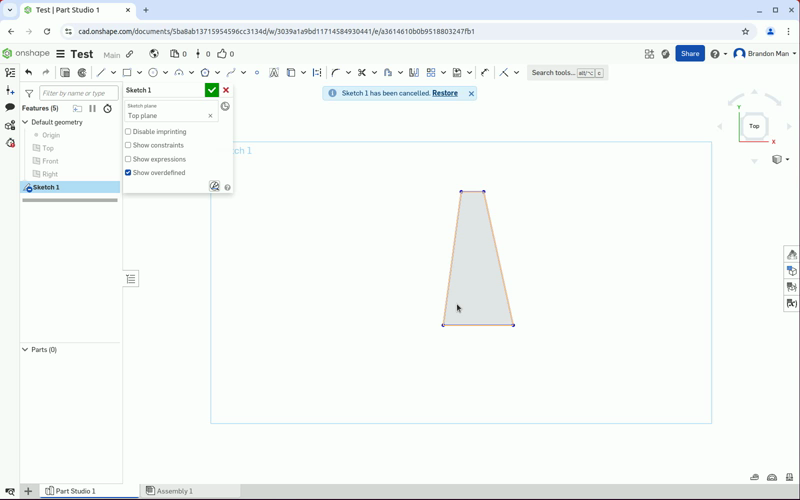
click(457, 303)
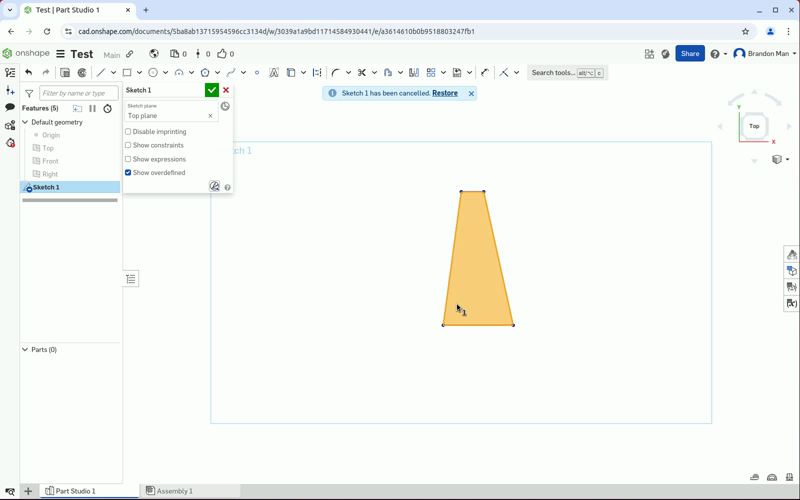
mouse_move(73, 352)
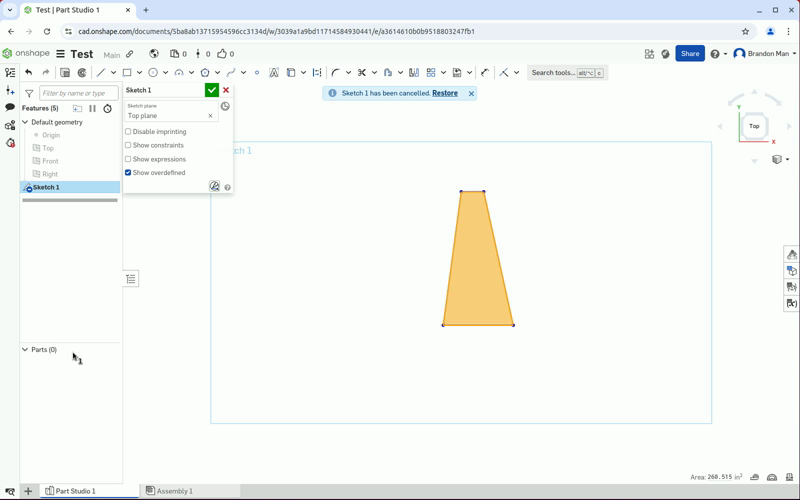
key(shift+y)
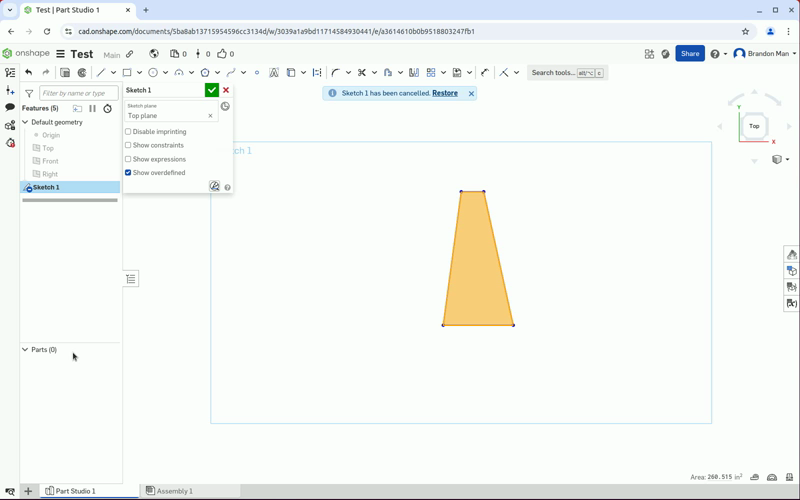
key(shift+e)
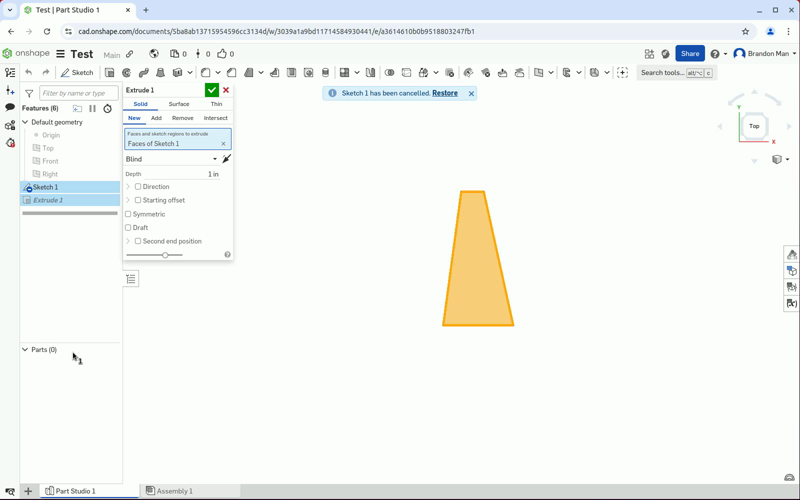
mouse_move(143, 106)
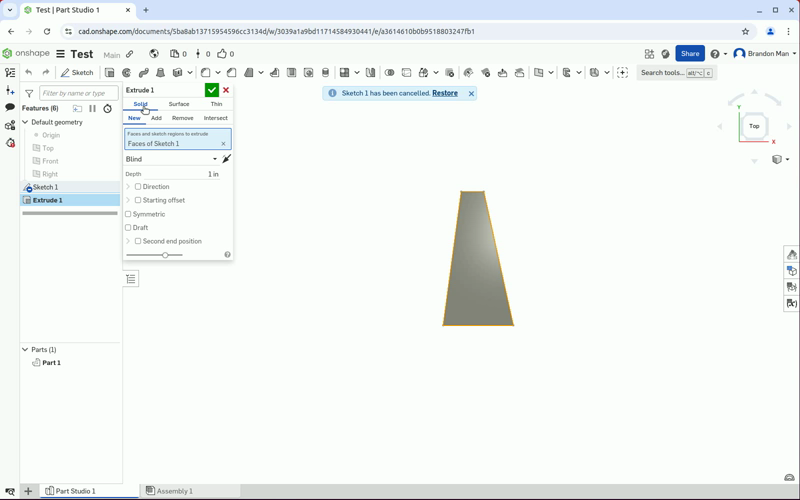
click(143, 106)
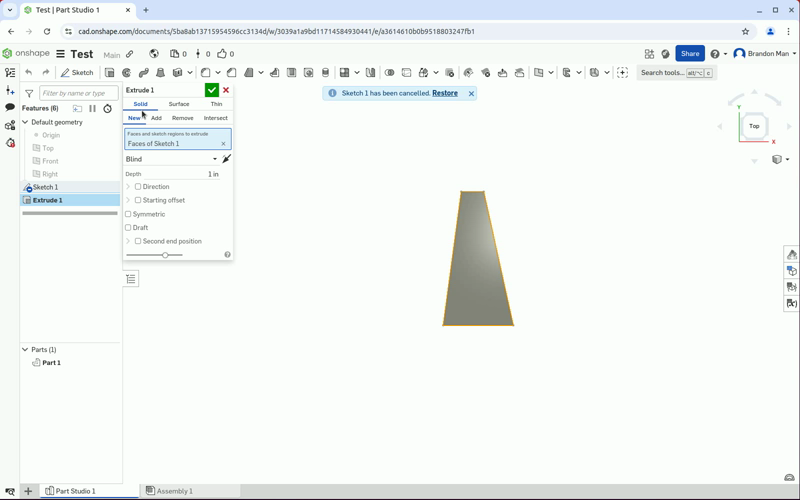
mouse_move(137, 120)
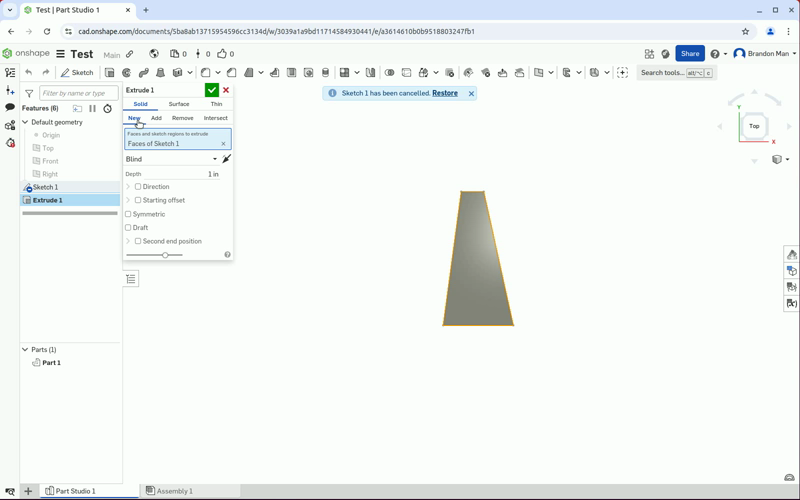
click(137, 120)
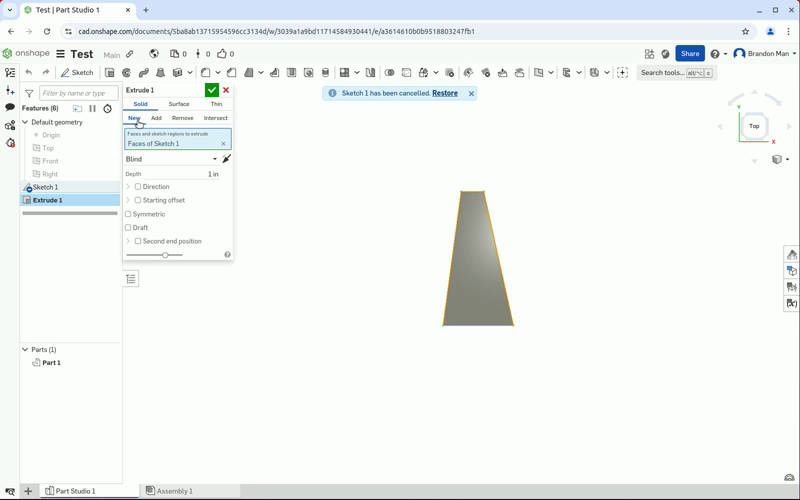
key(tab, 4)
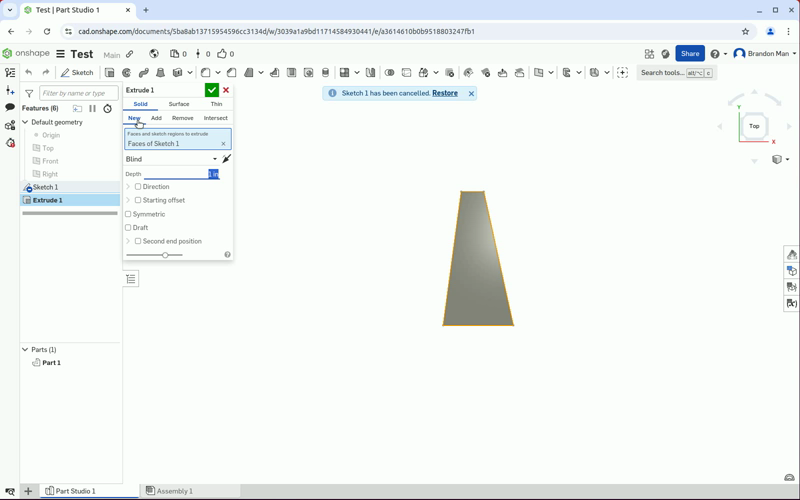
text(4.814)
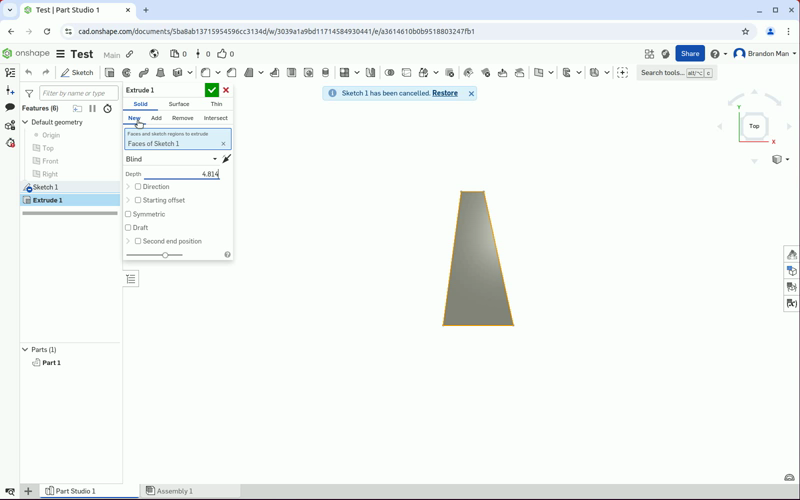
key(enter)
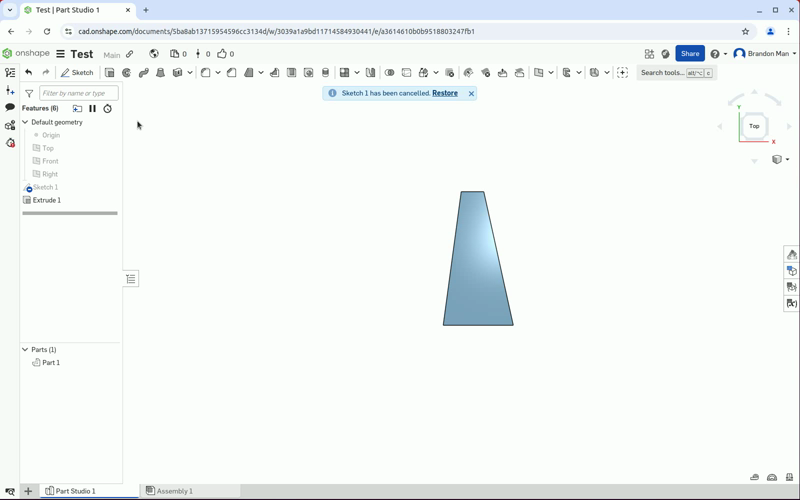
key(shift+h)
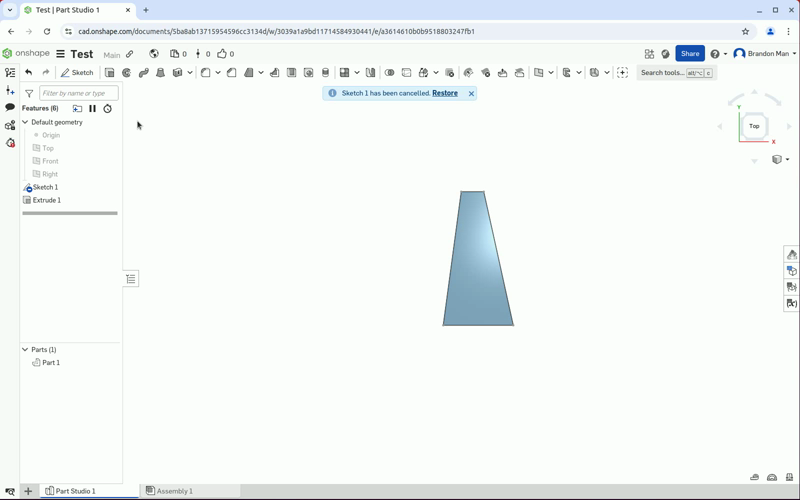
key(shift+h)
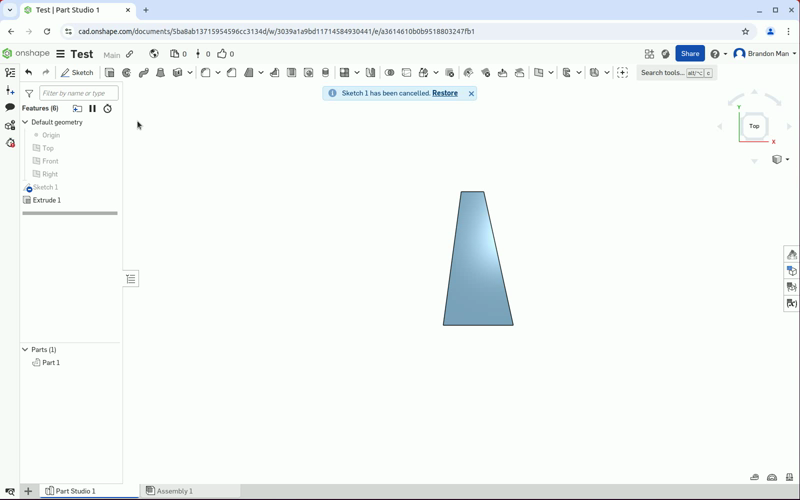
mouse_move(73, 189)
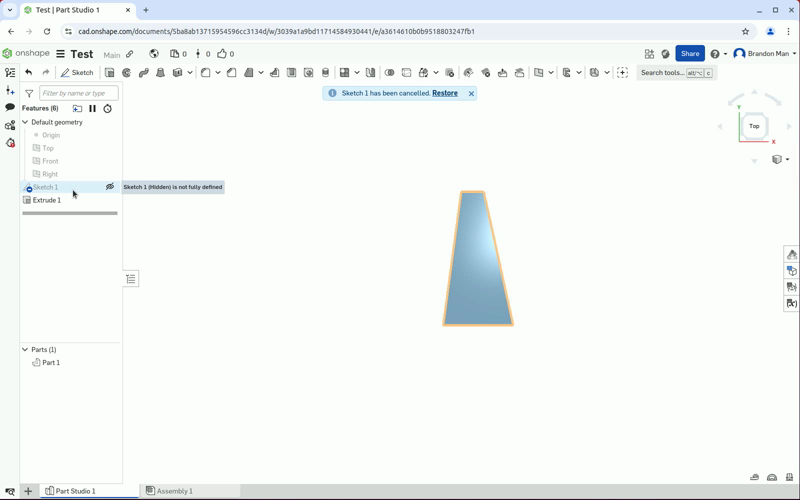
click(73, 189)
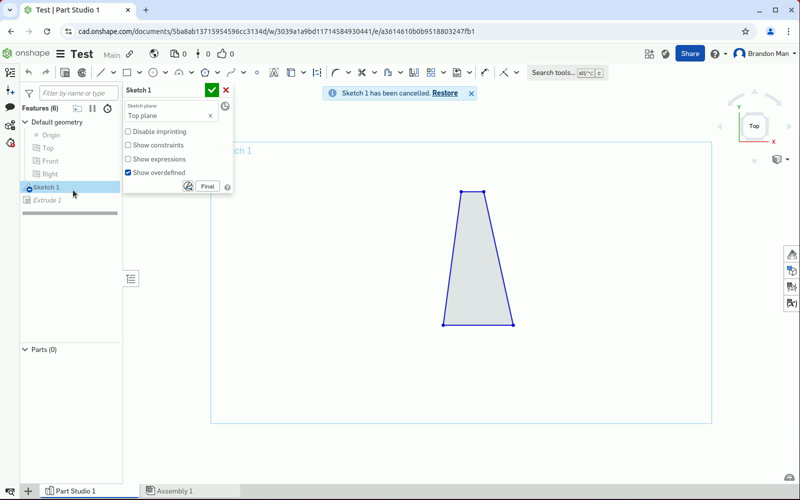
mouse_move(229, 92)
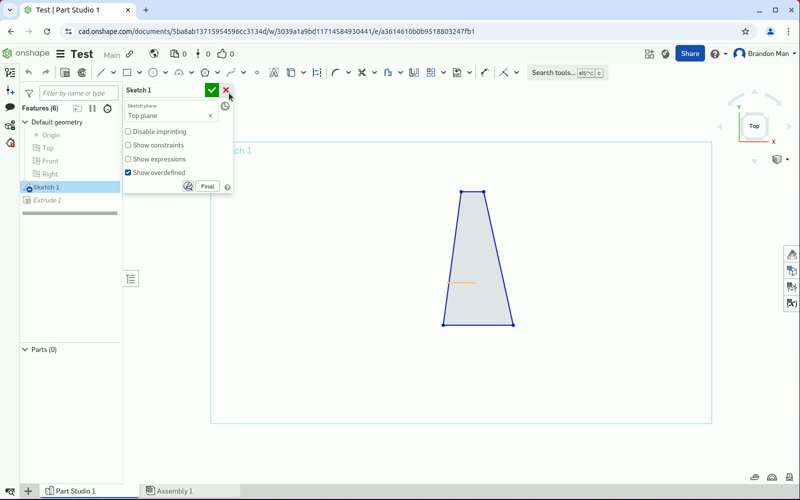
click(229, 92)
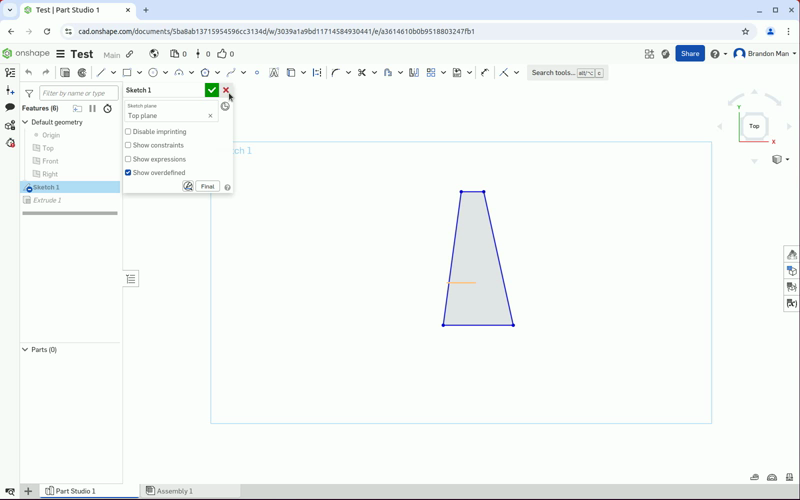
key(shift+s)
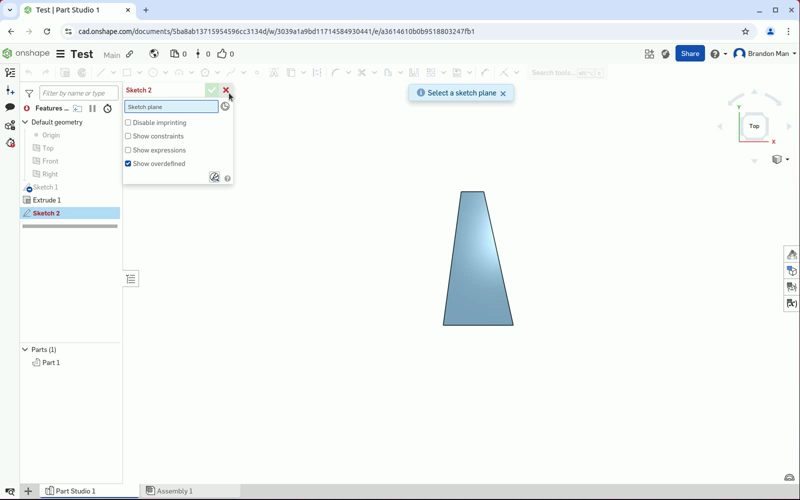
mouse_move(73, 150)
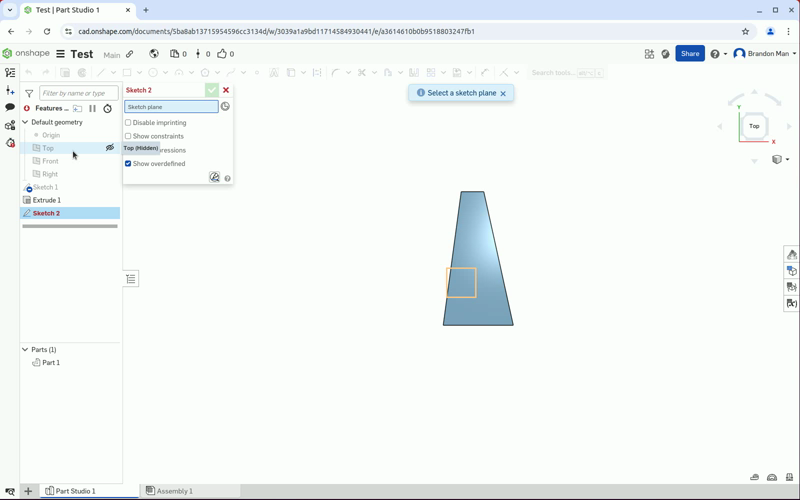
click(73, 150)
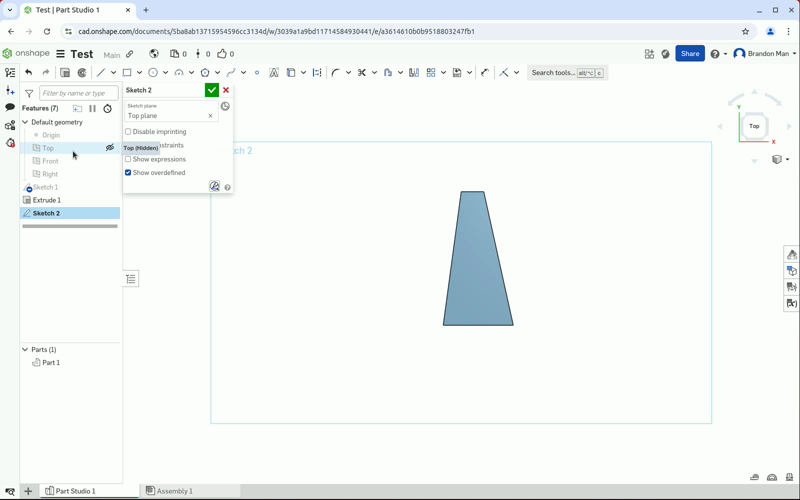
mouse_move(73, 352)
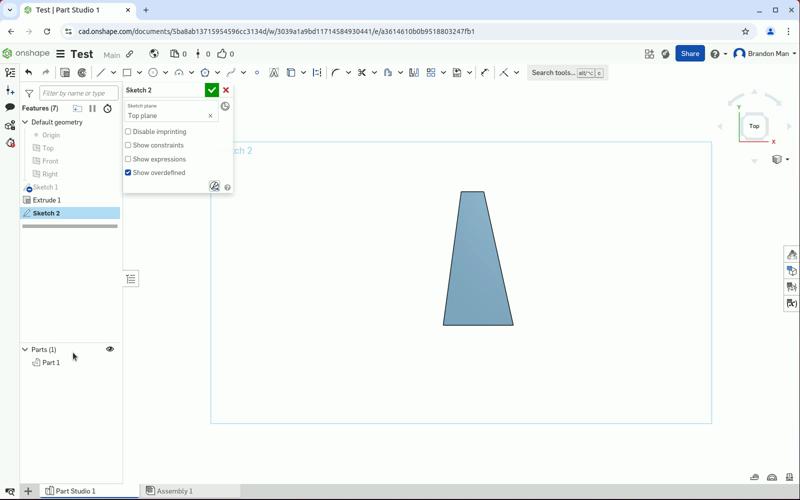
key(y)
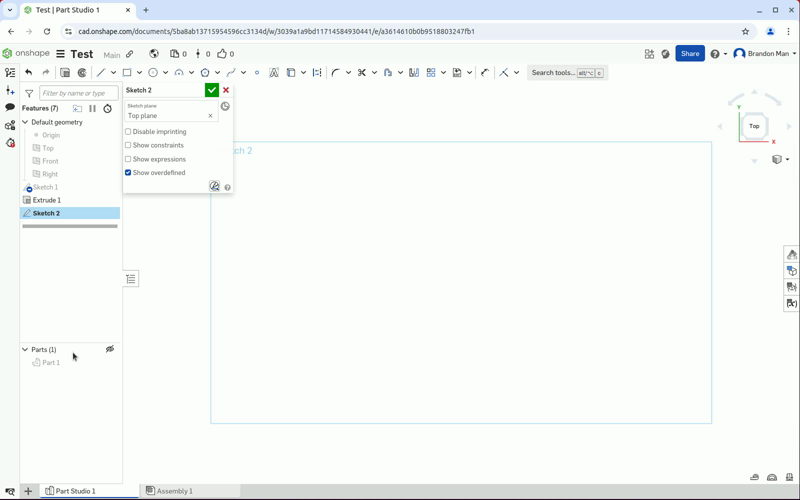
key(l)
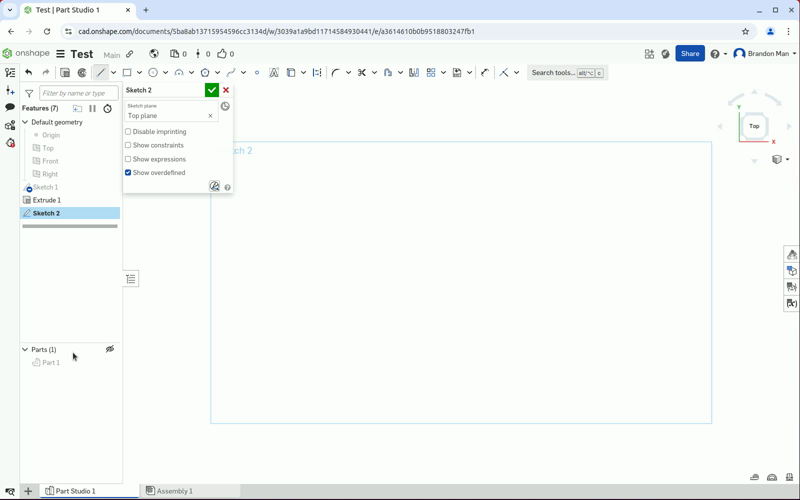
key_down(shift)
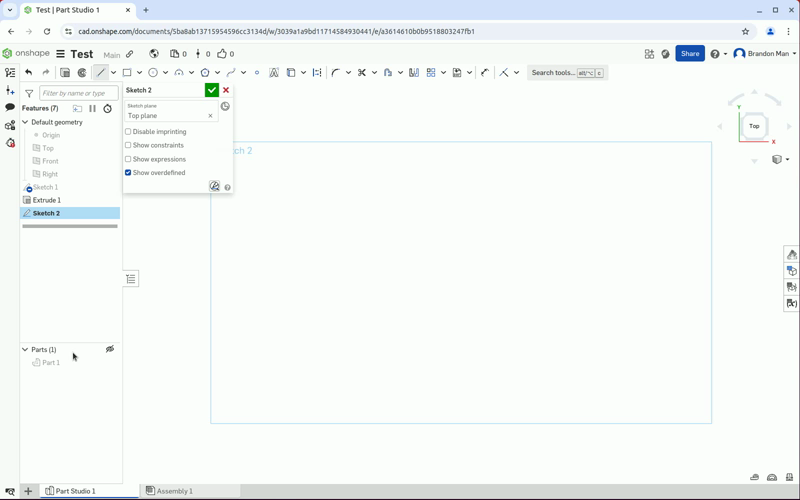
mouse_move(412, 325)
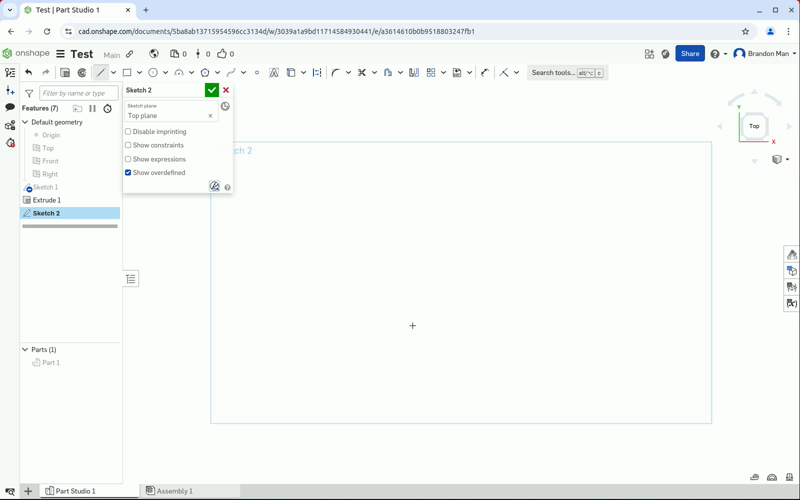
click(412, 325)
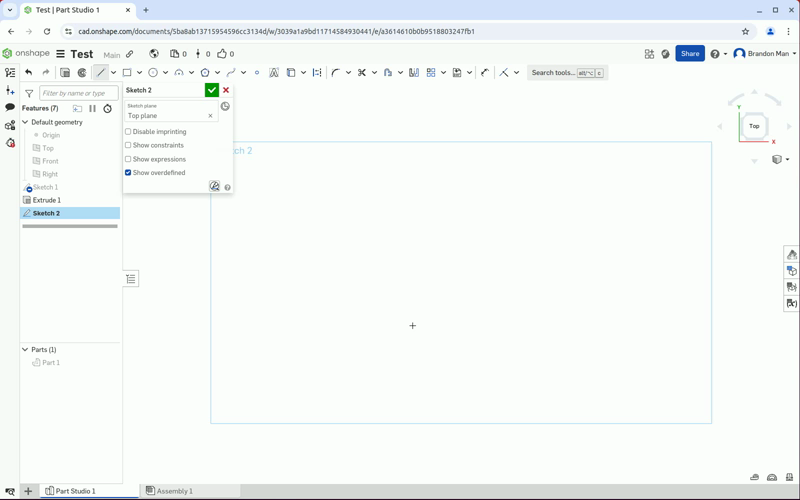
key_up(shift)
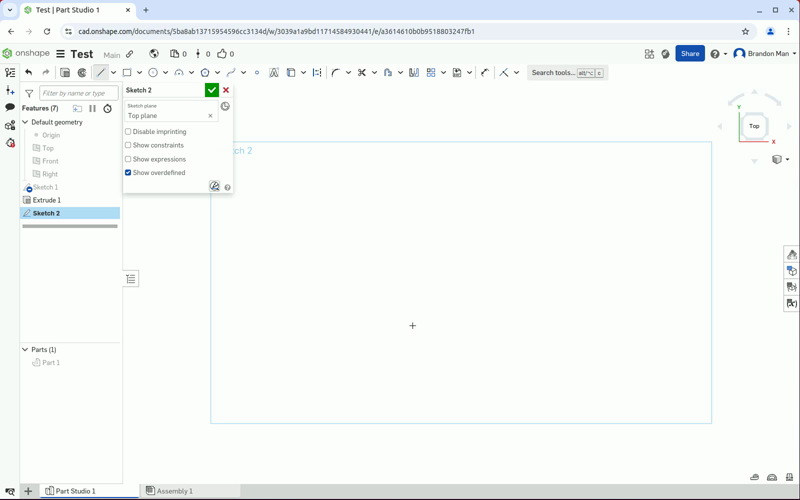
key_down(shift)
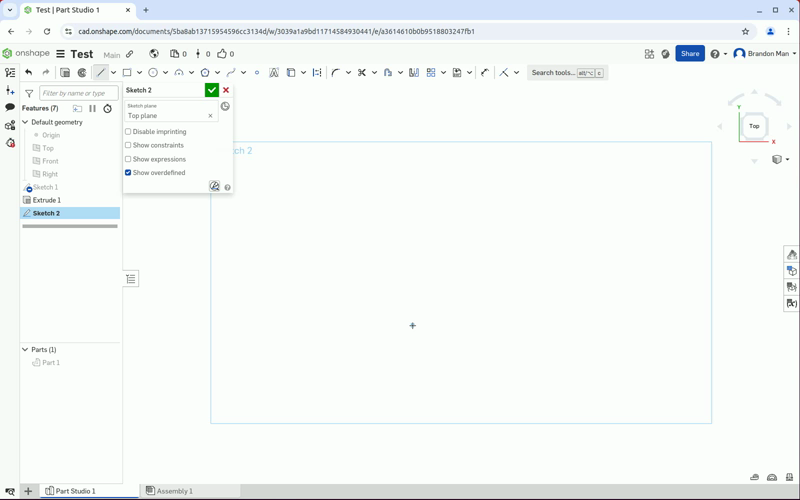
mouse_move(442, 325)
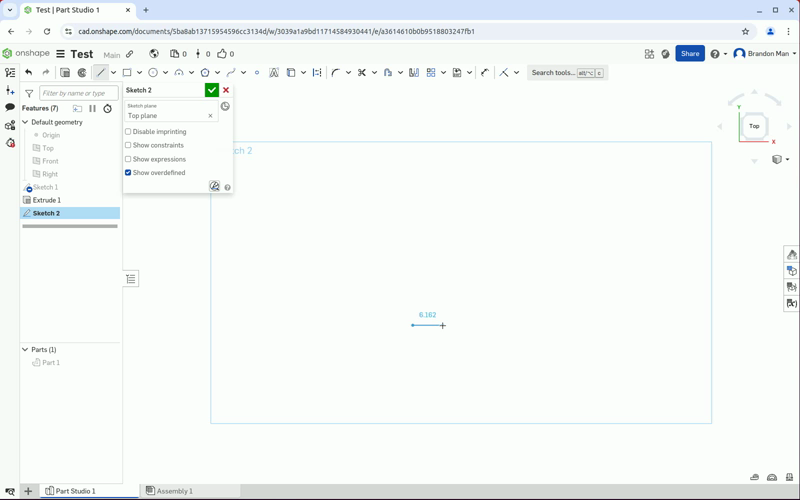
mouse_move(442, 325)
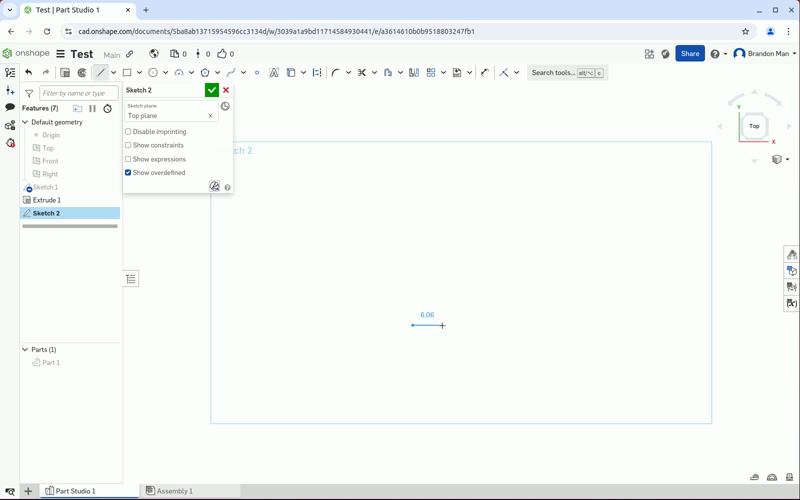
click(442, 325)
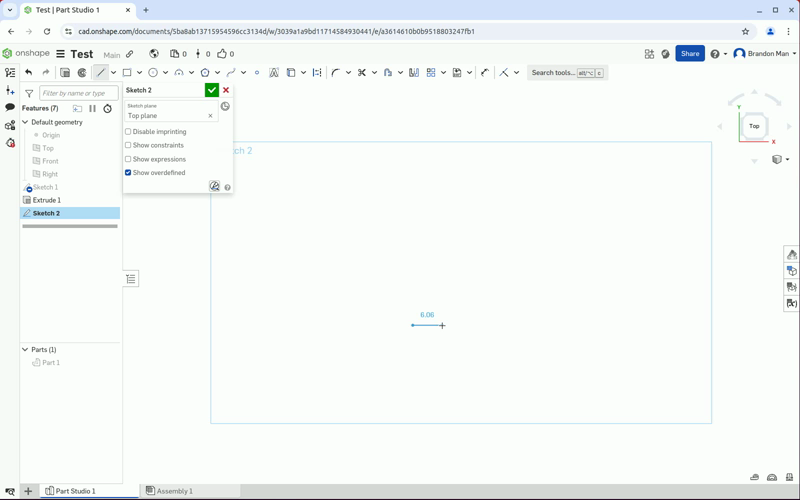
key_up(shift)
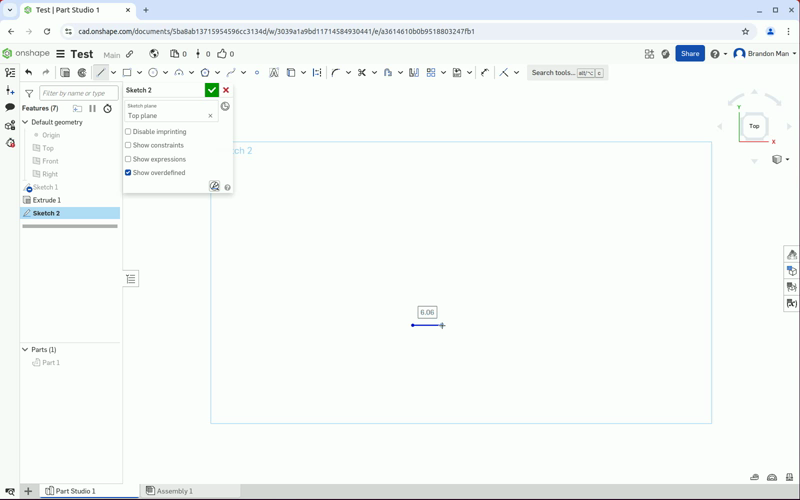
key_down(shift)
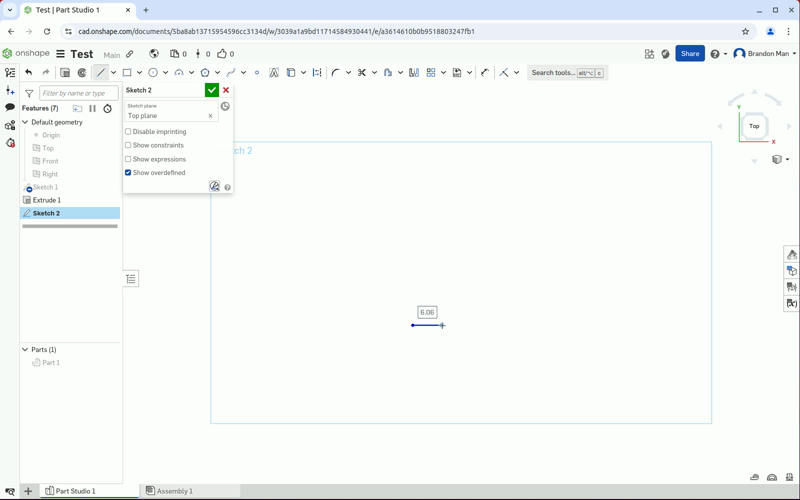
mouse_move(460, 191)
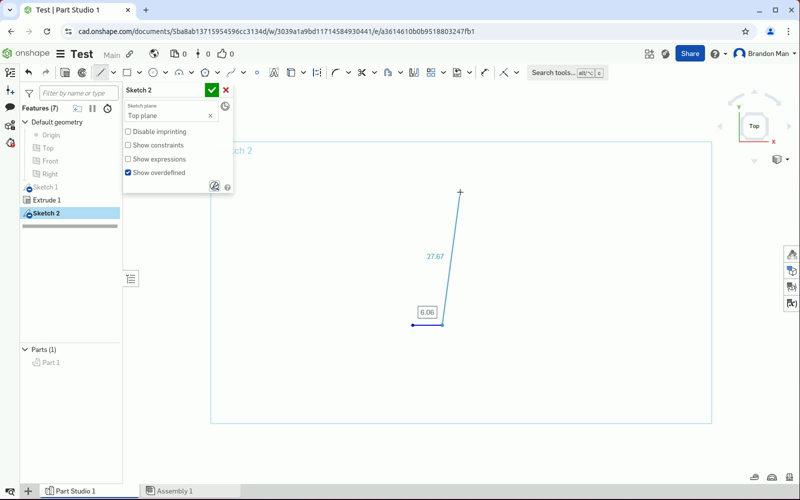
click(460, 191)
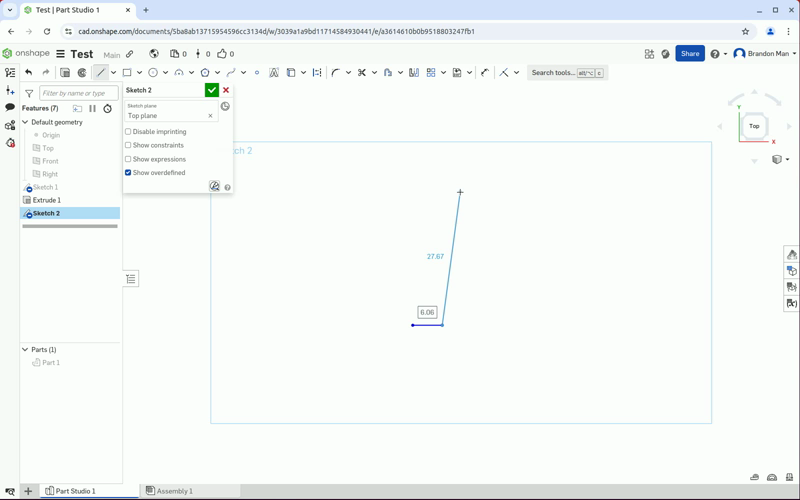
key_up(shift)
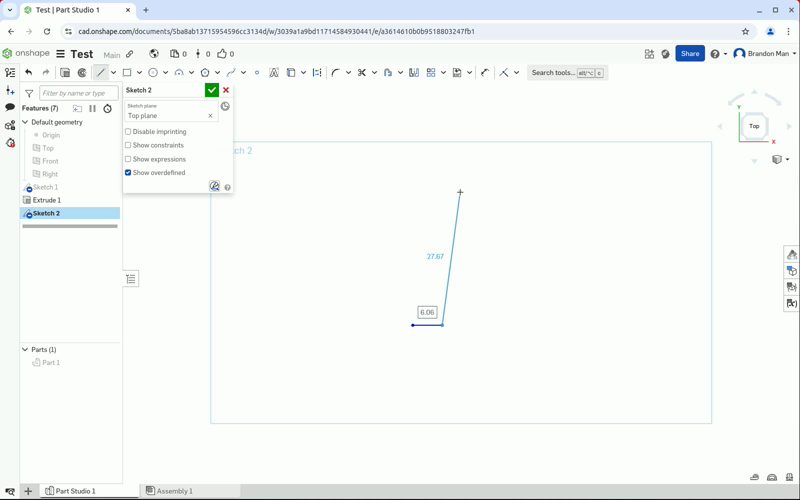
key_down(shift)
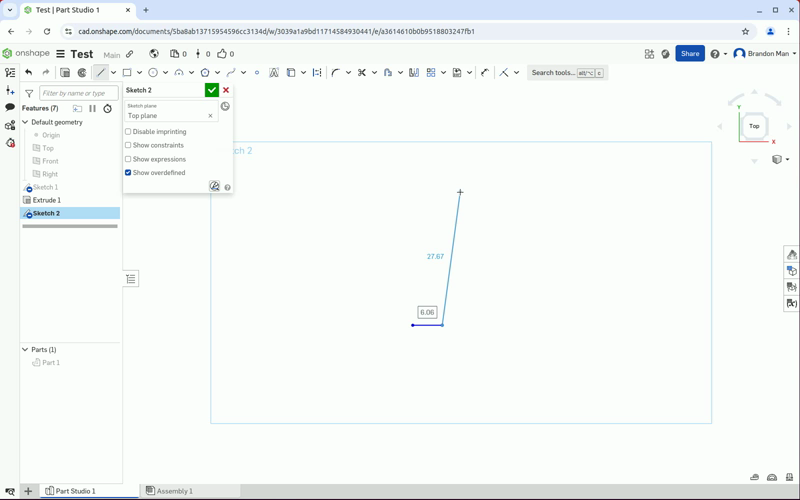
mouse_move(490, 191)
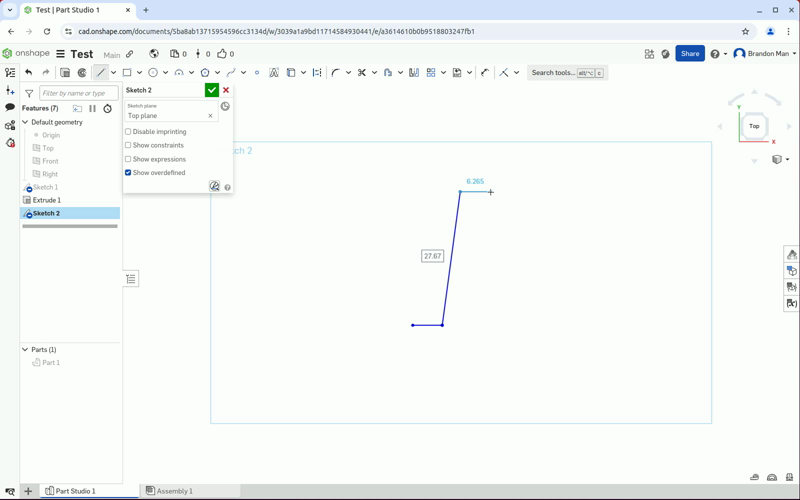
mouse_move(436, 191)
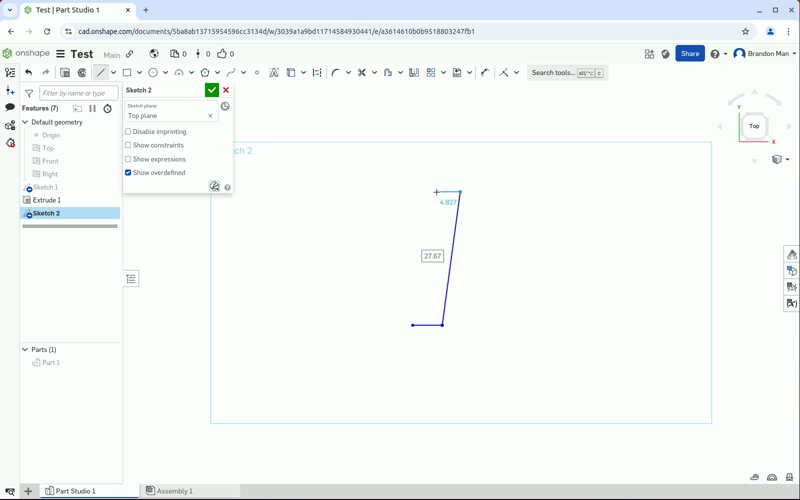
click(436, 191)
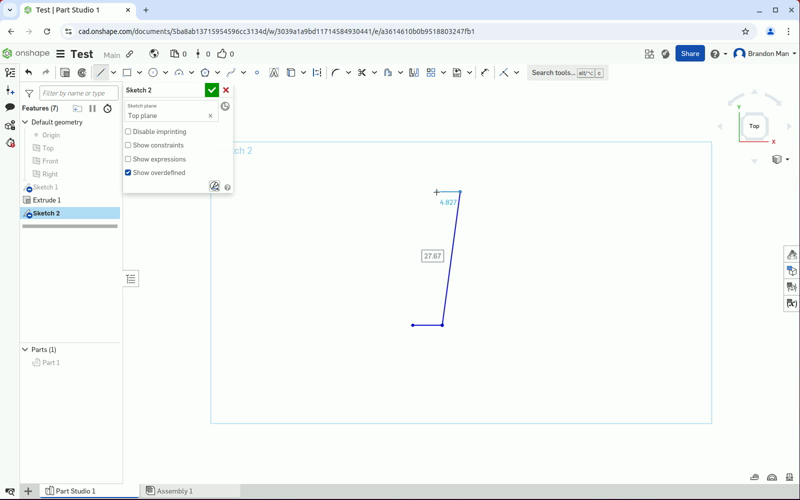
key_up(shift)
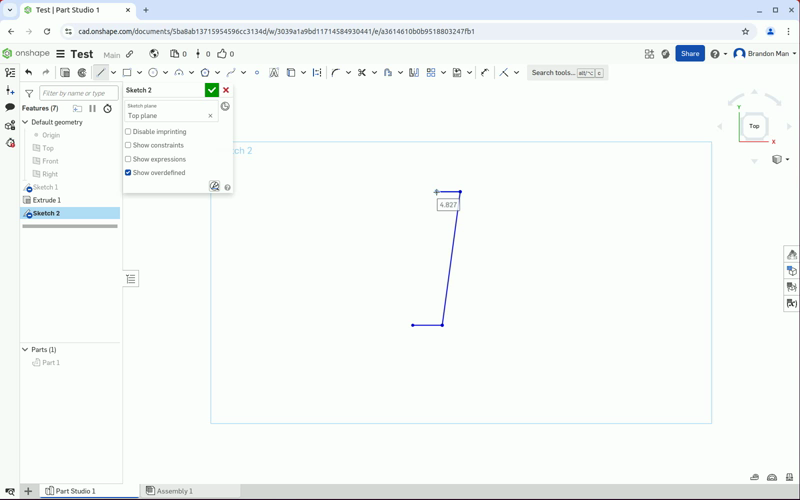
key_down(shift)
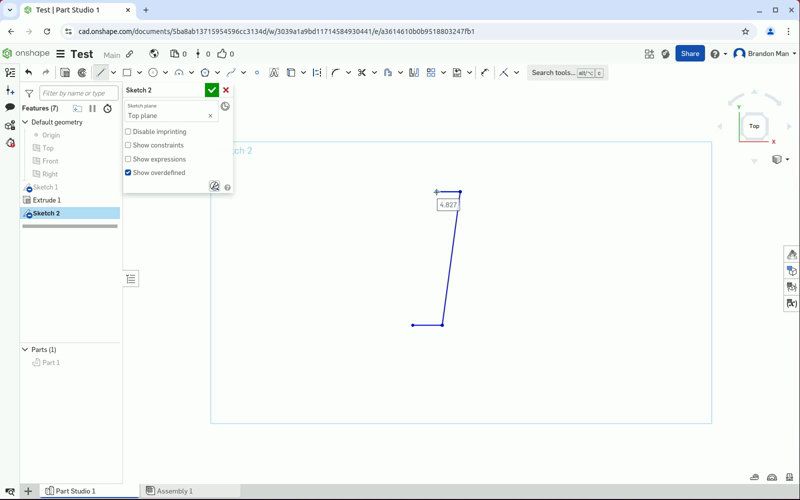
mouse_move(412, 325)
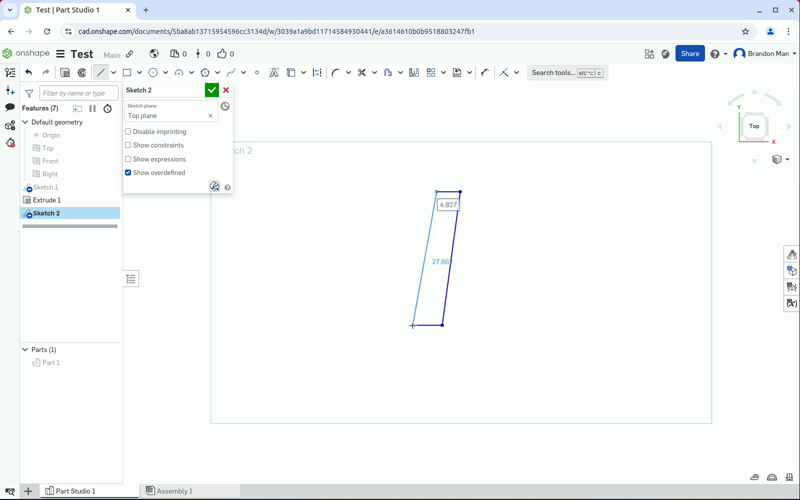
key_up(shift)
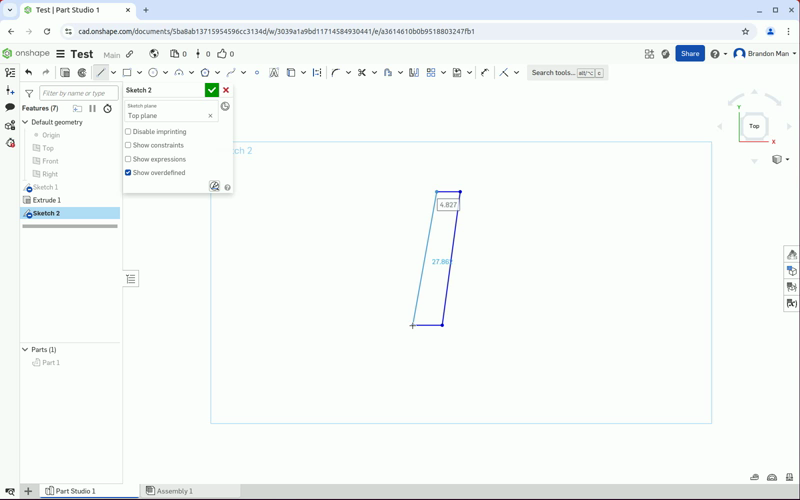
click(412, 325)
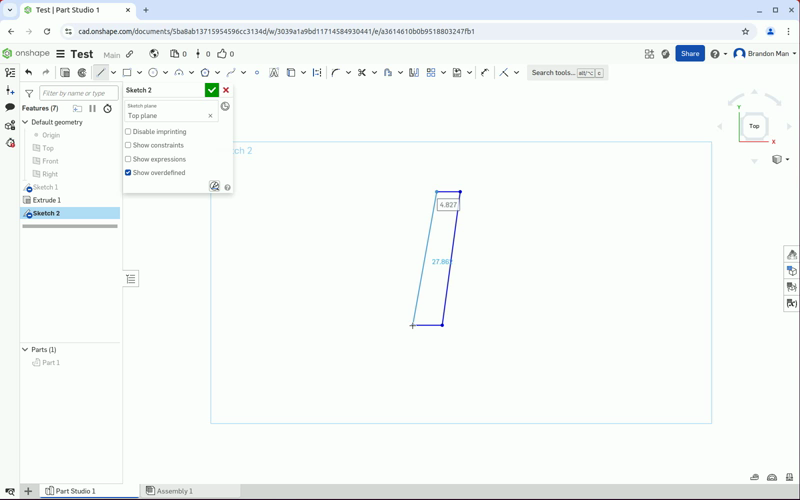
key(esc)
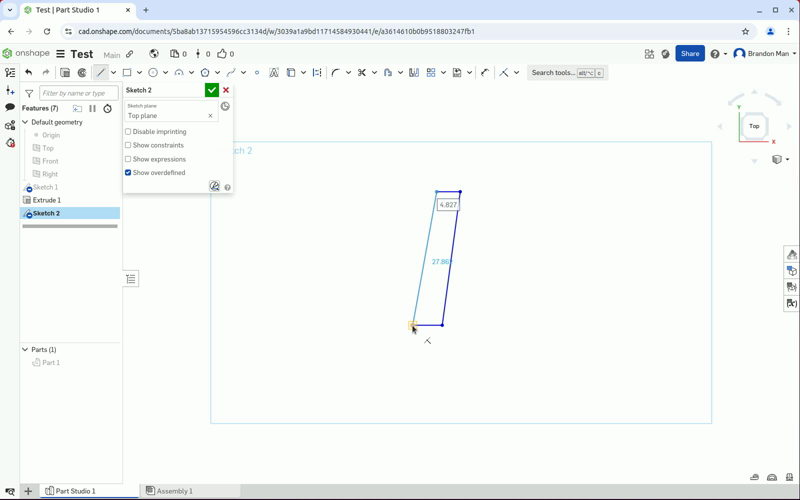
mouse_move(438, 269)
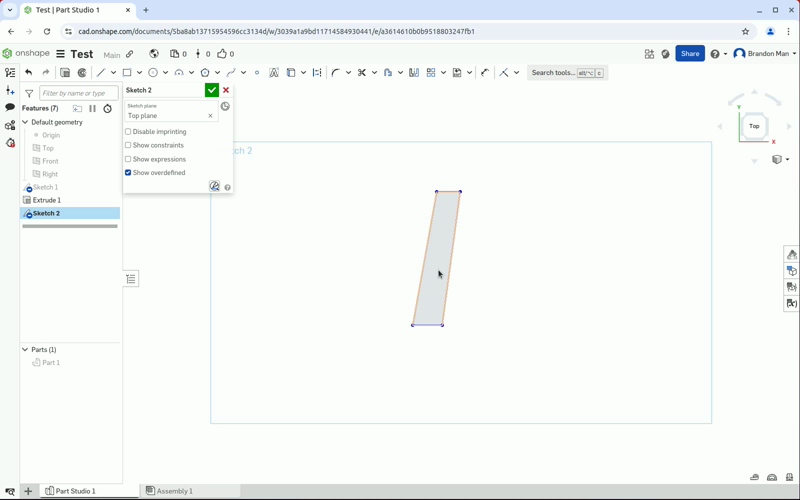
click(438, 269)
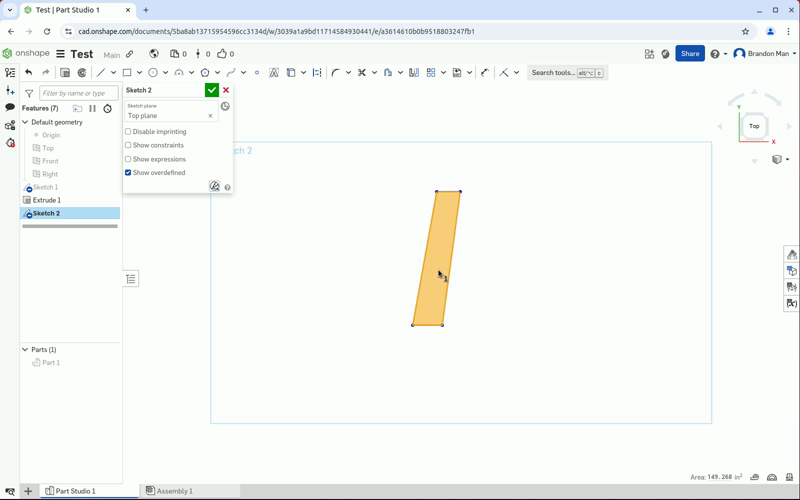
mouse_move(73, 352)
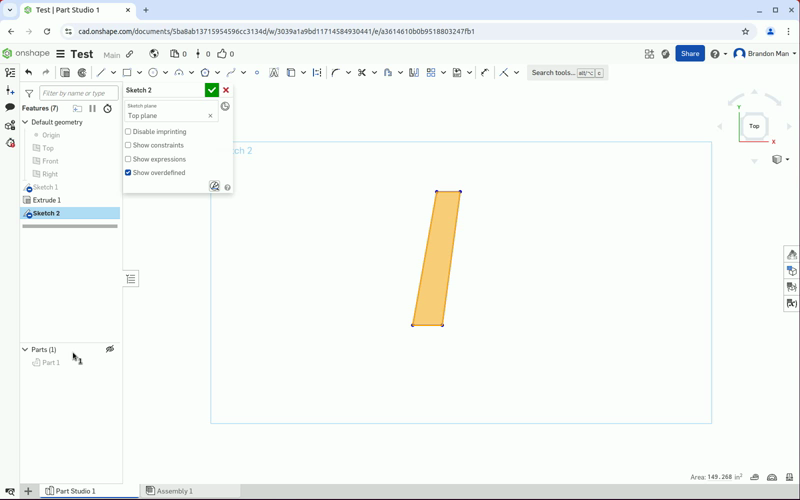
key(shift+y)
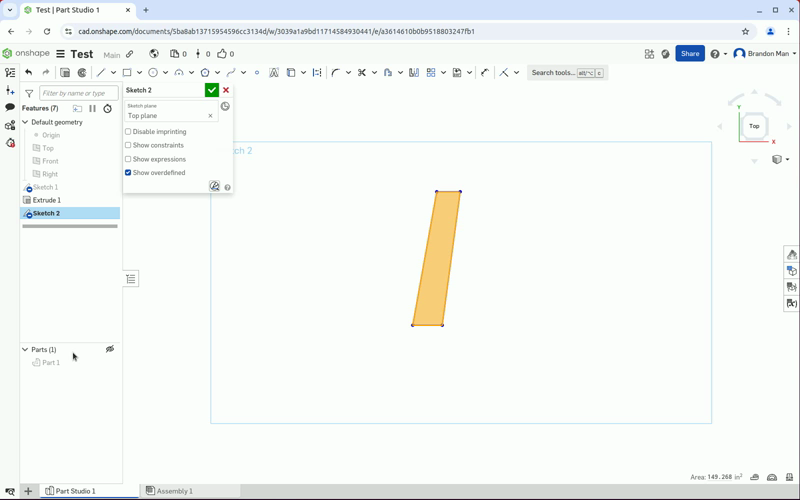
key(shift+e)
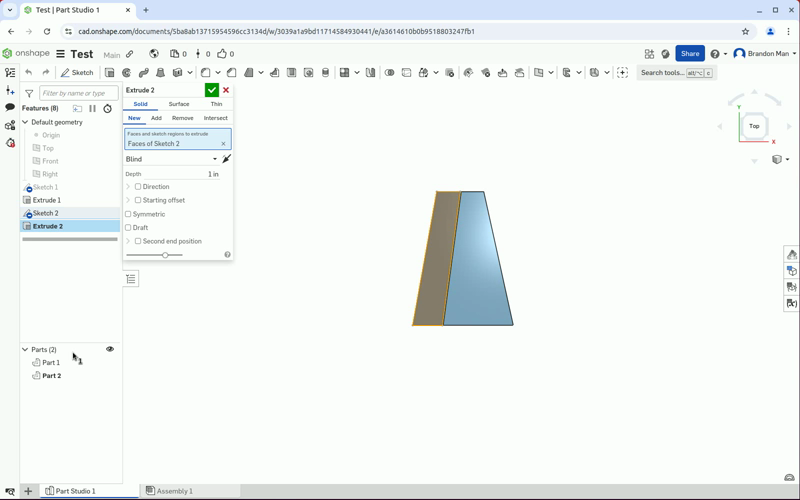
mouse_move(143, 106)
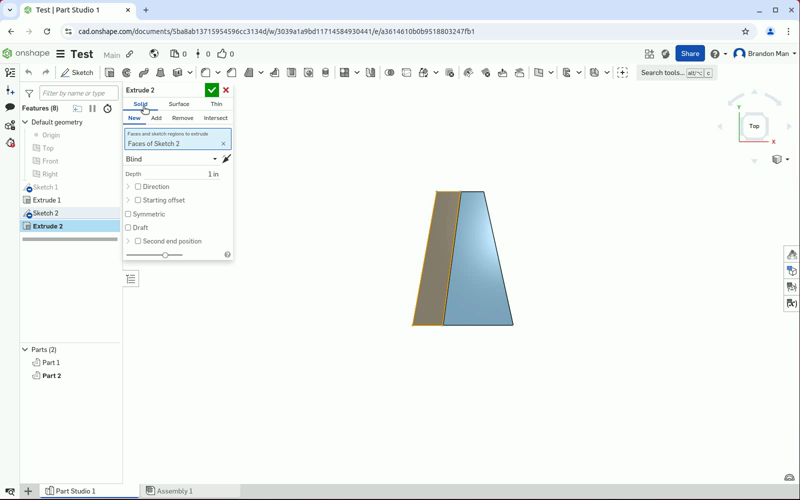
click(143, 106)
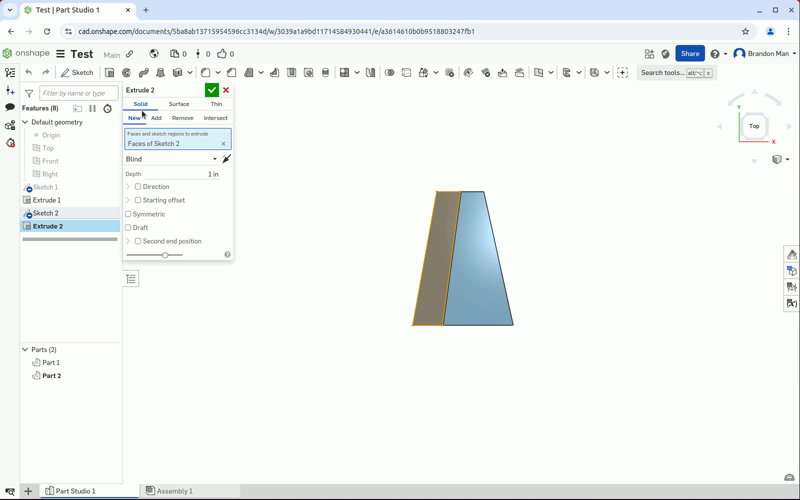
mouse_move(137, 120)
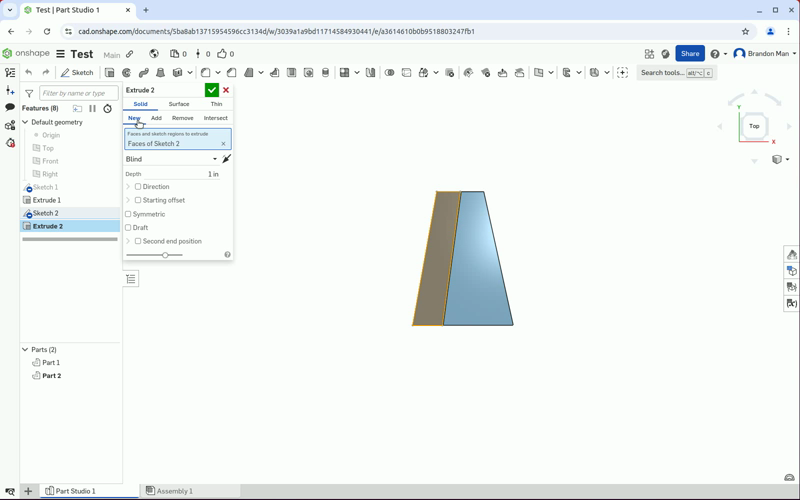
click(137, 120)
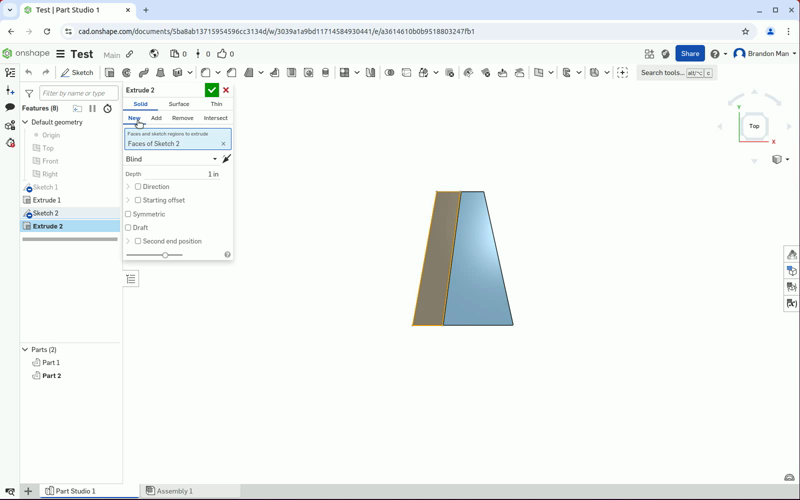
key(tab, 4)
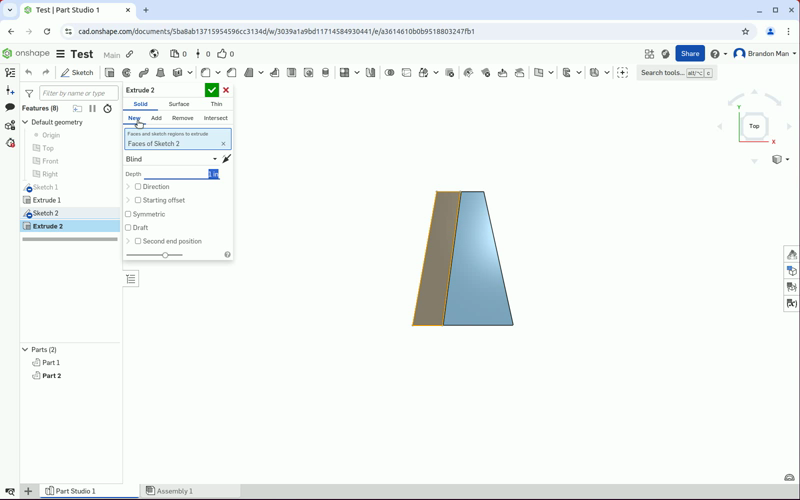
text(14.443)
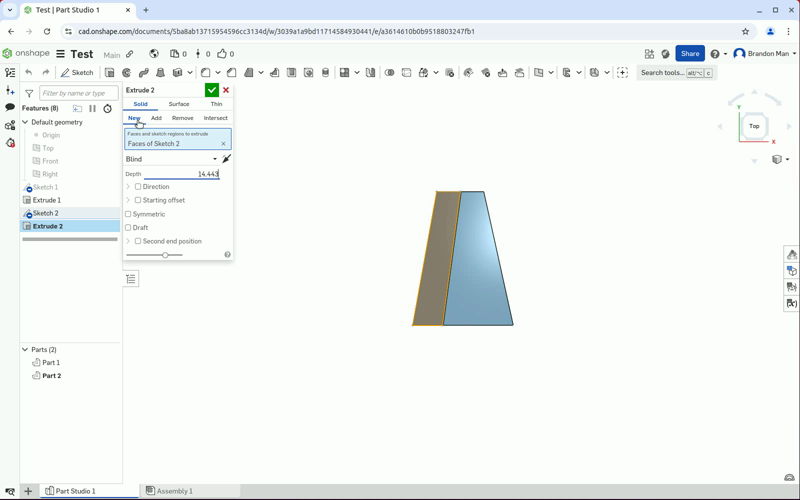
key(enter)
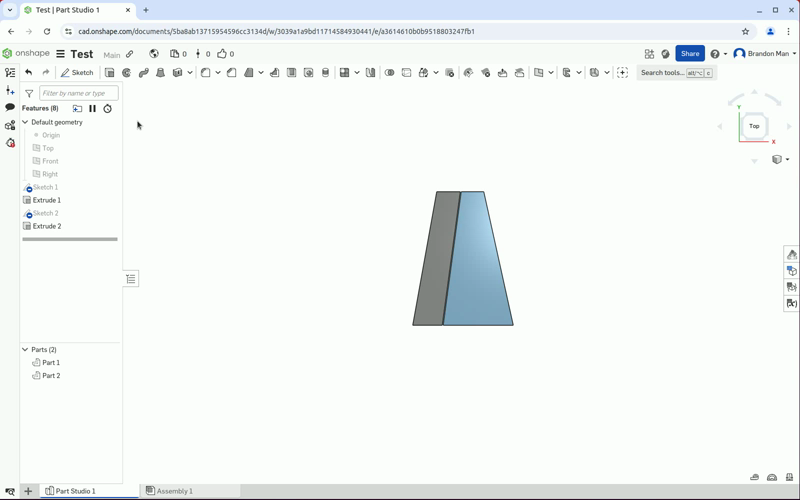
key(shift+h)
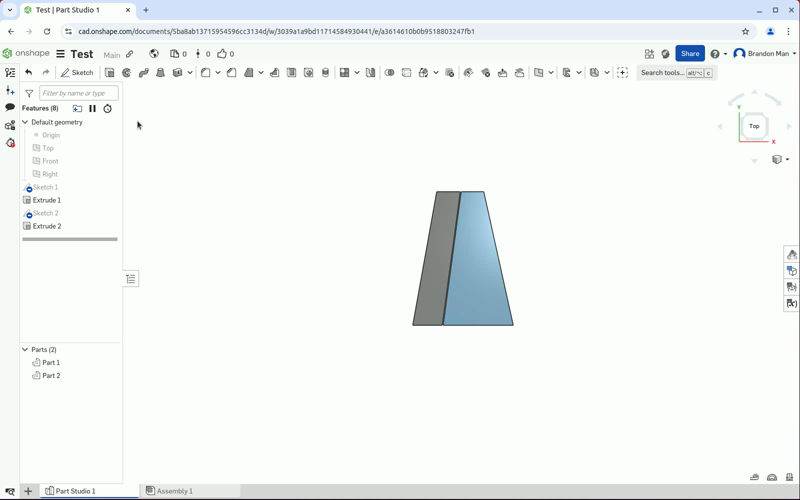
key(shift+h)
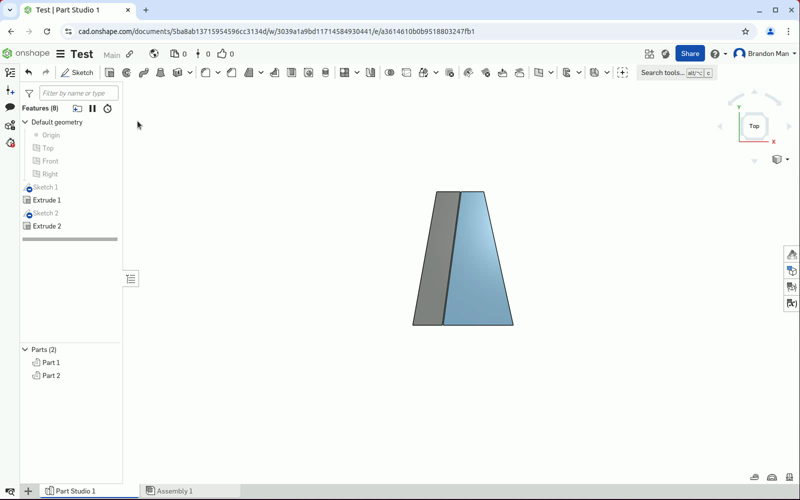
mouse_move(73, 189)
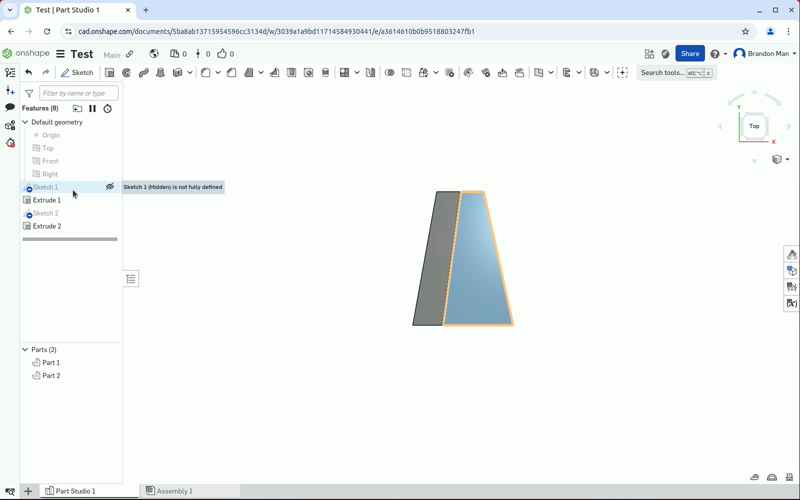
click(73, 189)
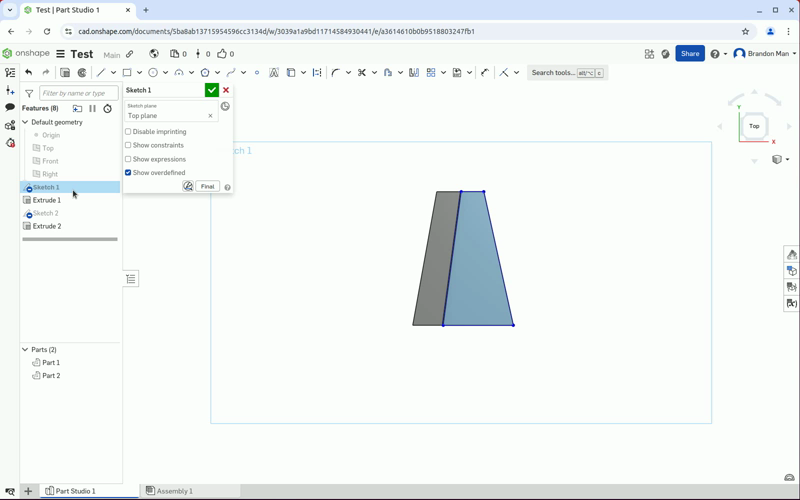
mouse_move(229, 92)
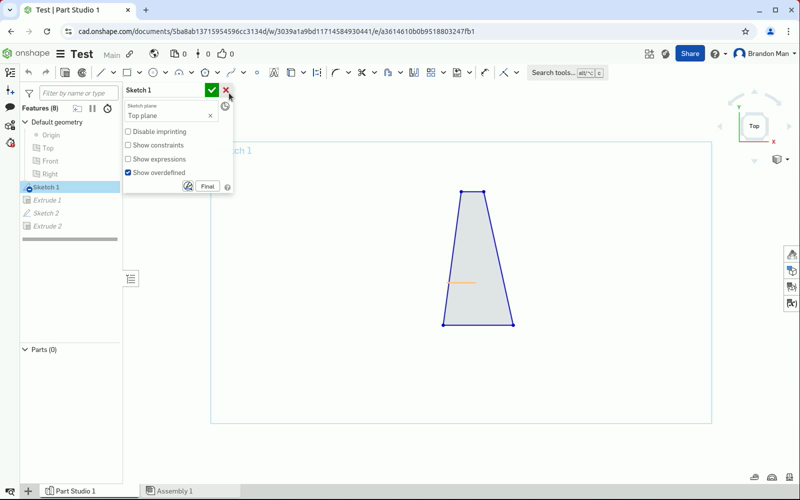
click(229, 92)
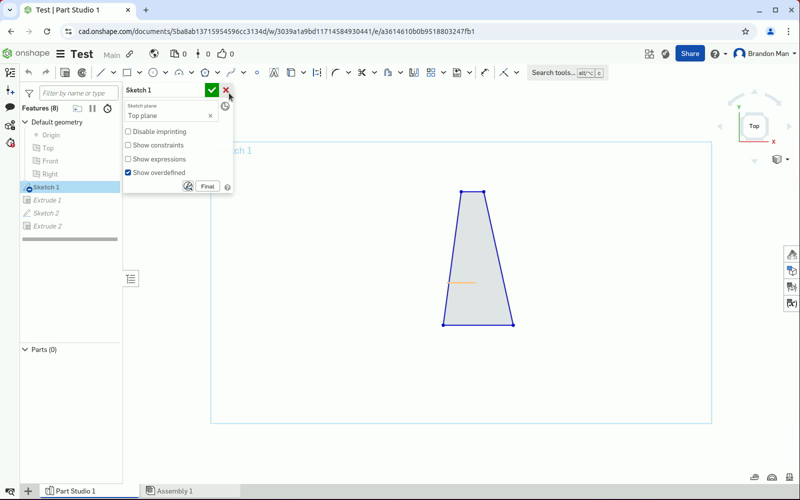
key(shift+s)
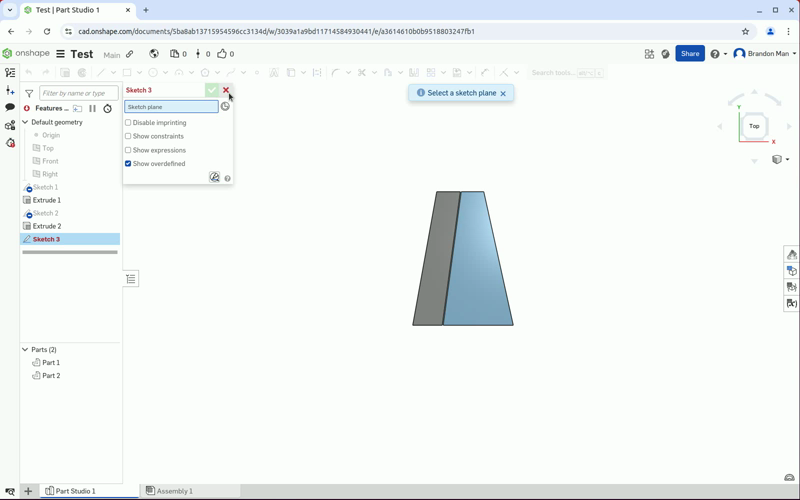
mouse_move(73, 150)
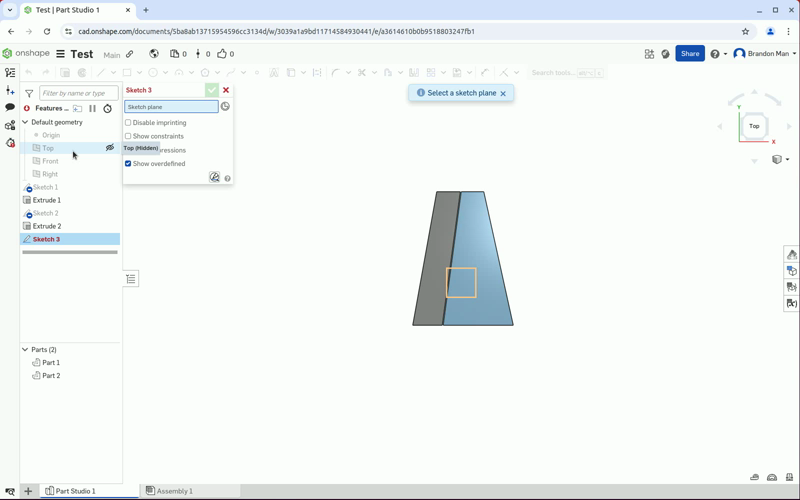
click(73, 150)
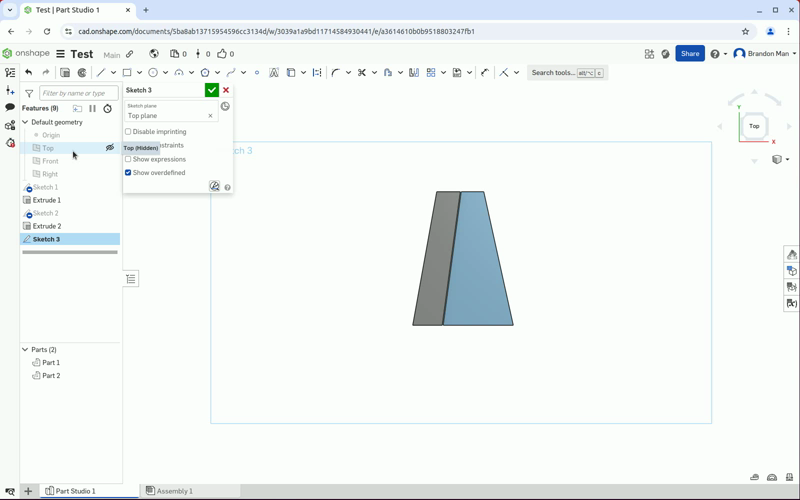
mouse_move(73, 352)
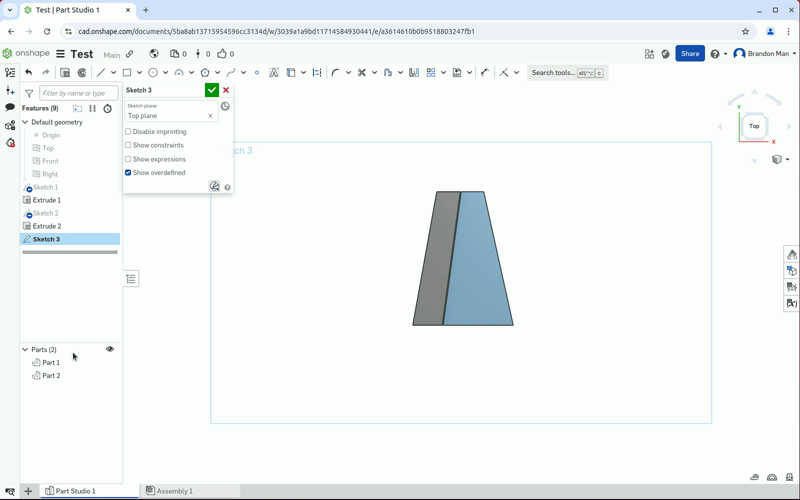
key(y)
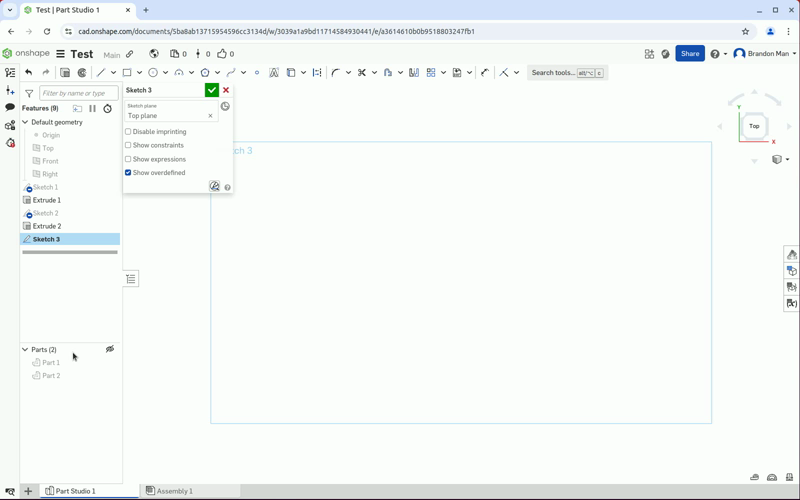
key(l)
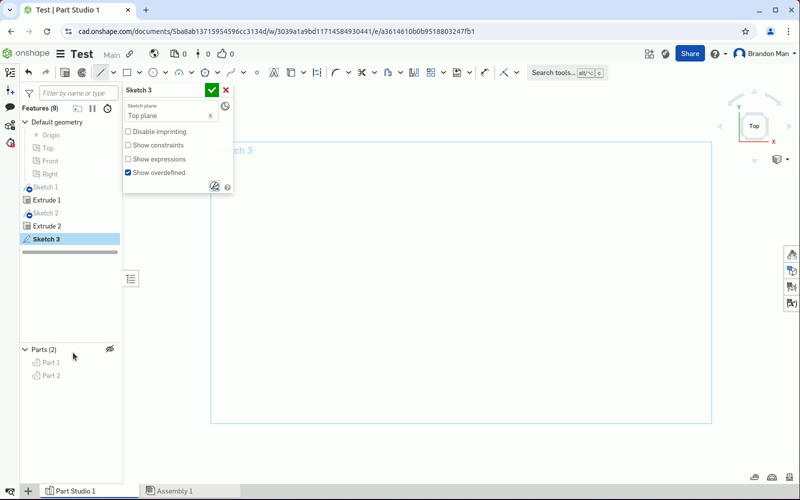
key_down(shift)
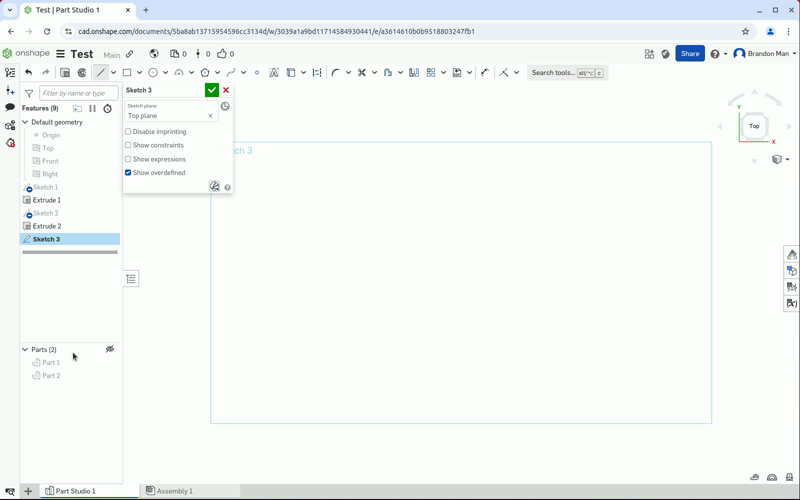
mouse_move(412, 325)
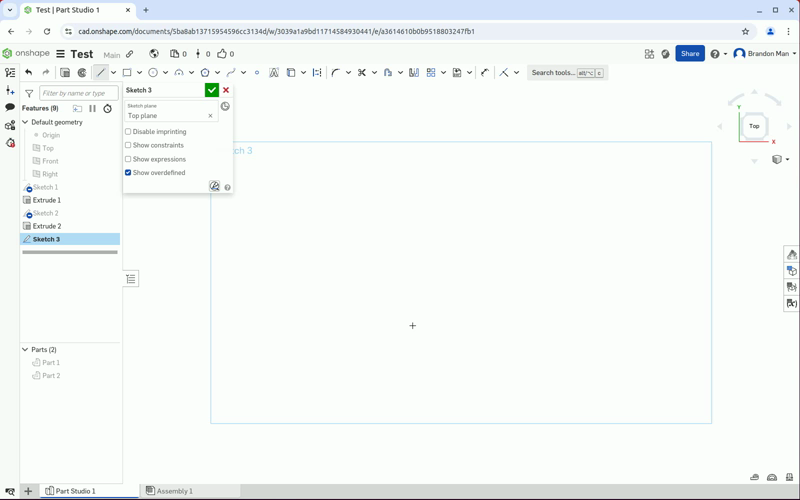
click(412, 325)
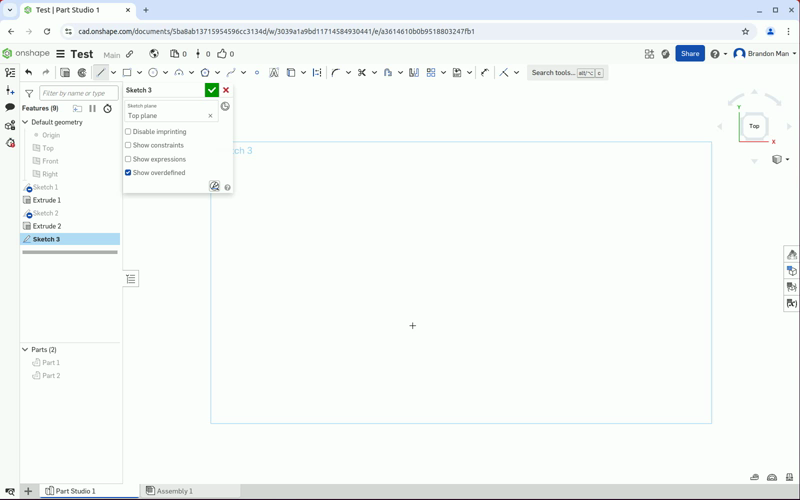
key_up(shift)
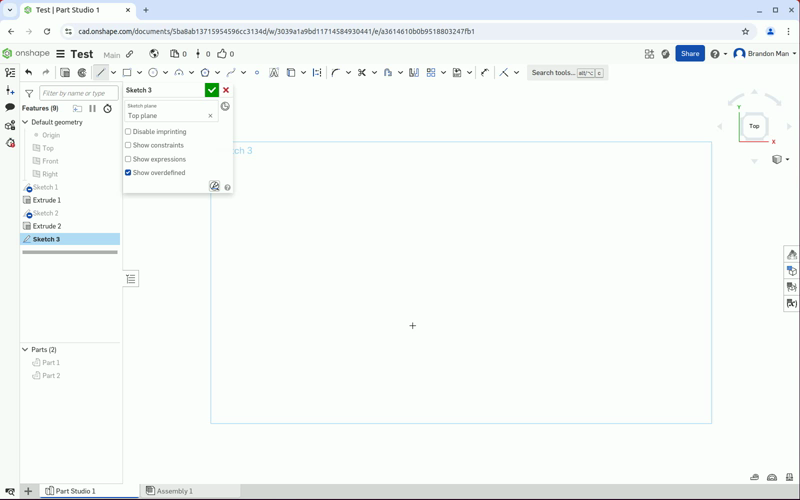
key_down(shift)
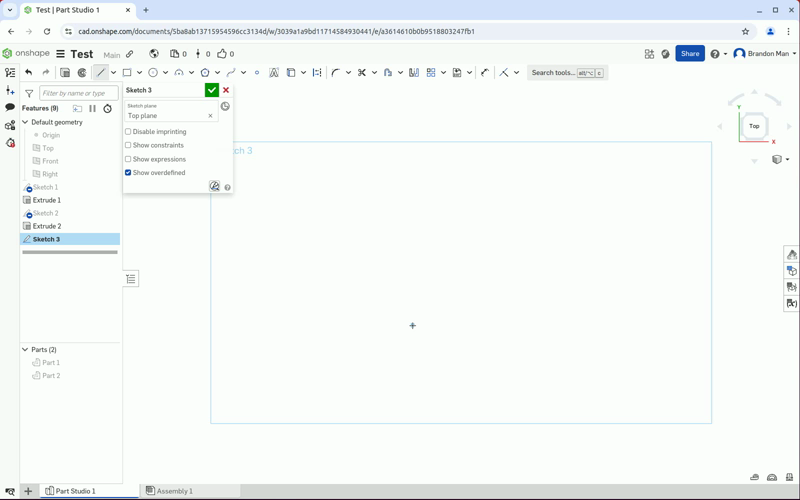
mouse_move(436, 191)
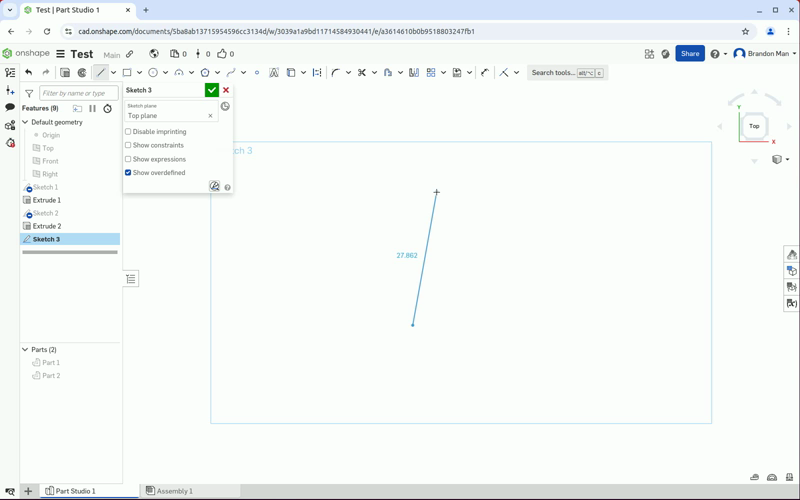
click(436, 191)
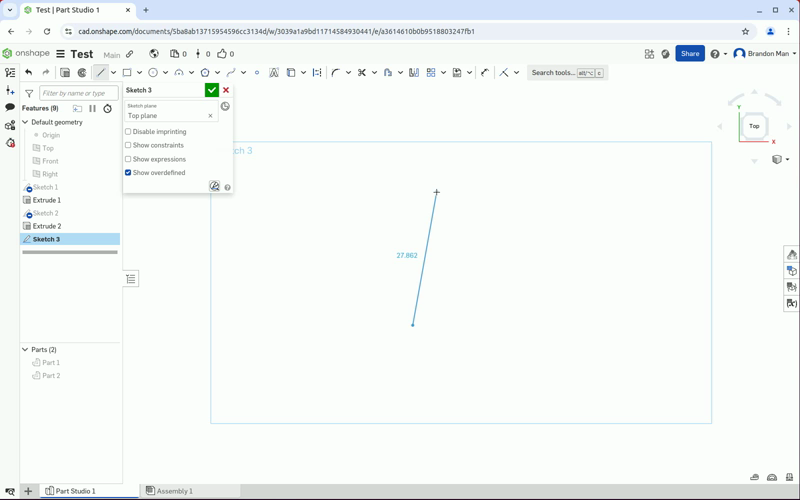
key_up(shift)
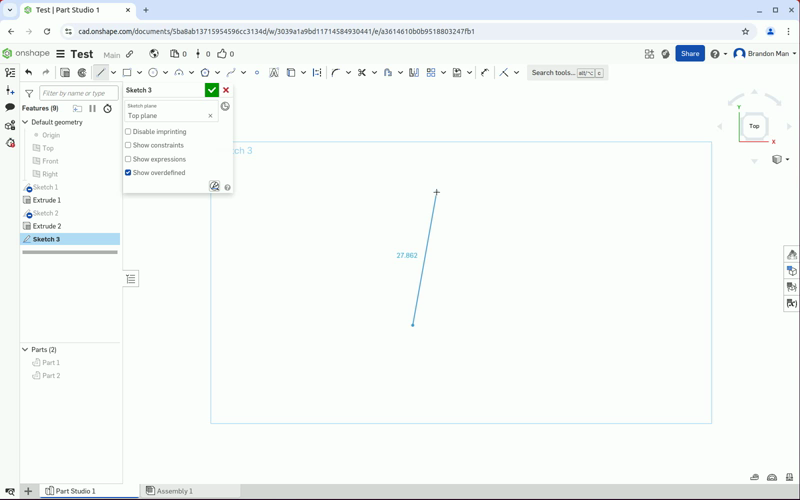
key_down(shift)
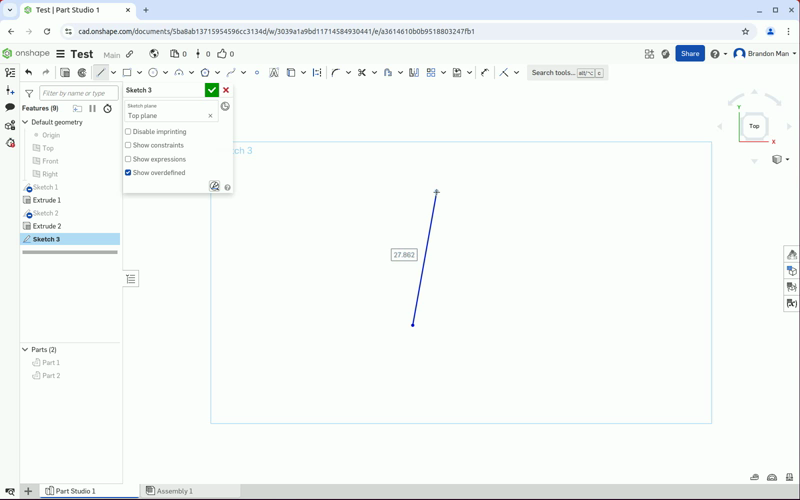
mouse_move(466, 191)
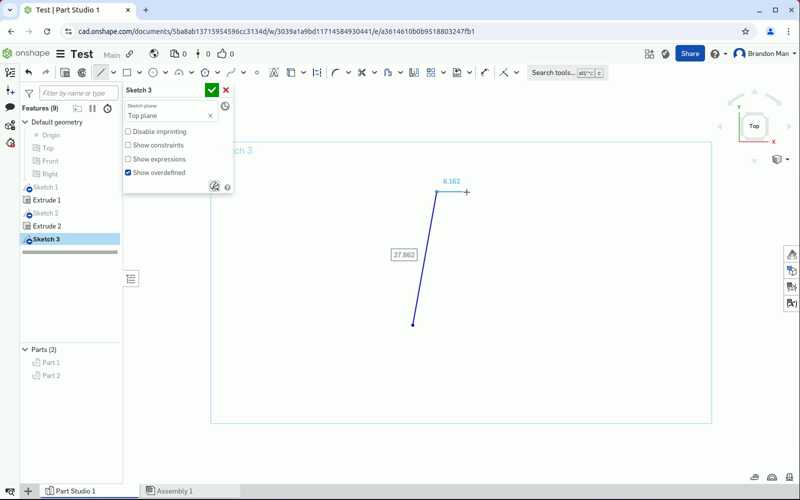
mouse_move(412, 191)
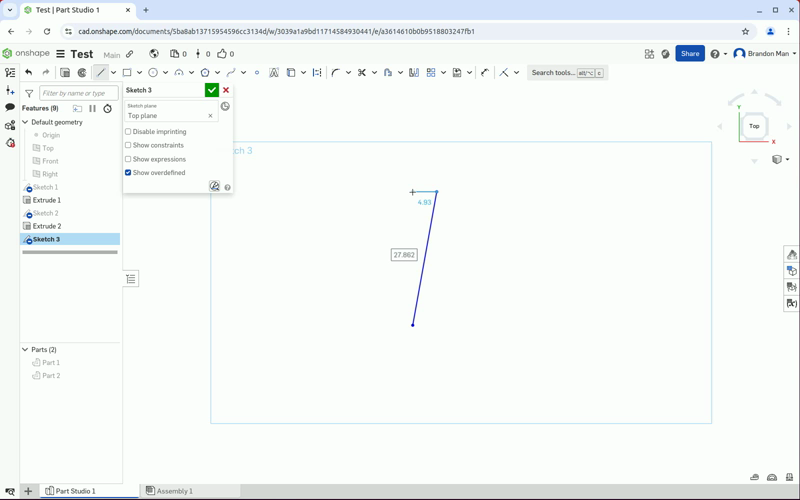
click(412, 191)
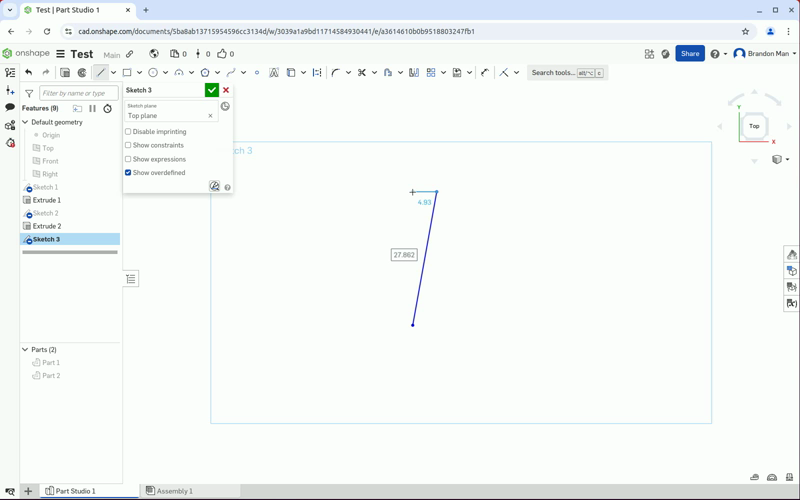
key_up(shift)
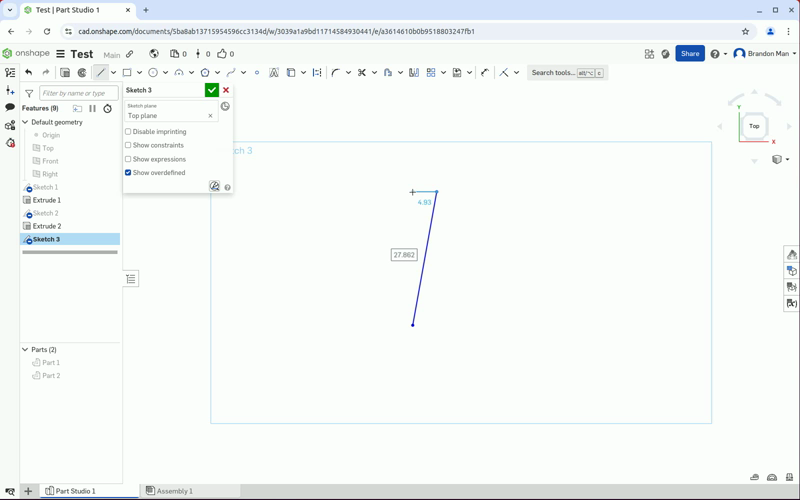
key(esc)
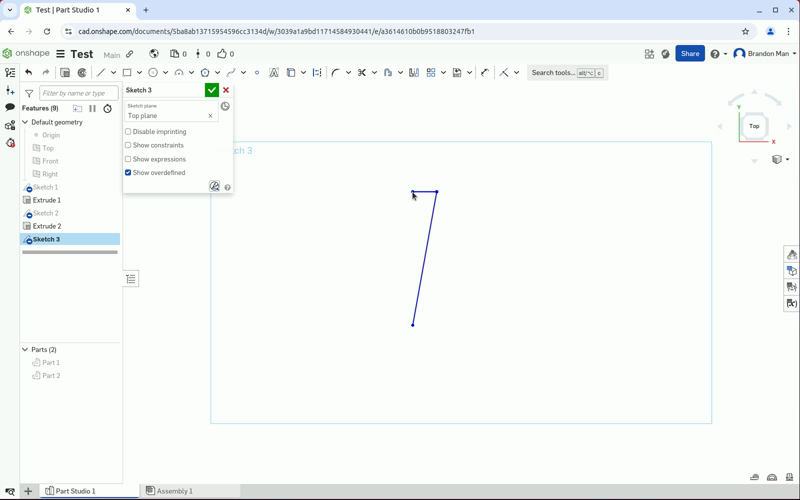
key(a)
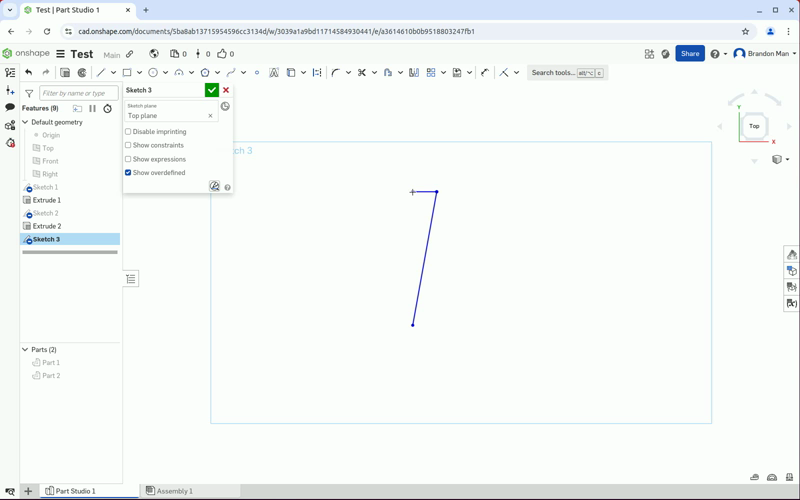
mouse_move(412, 191)
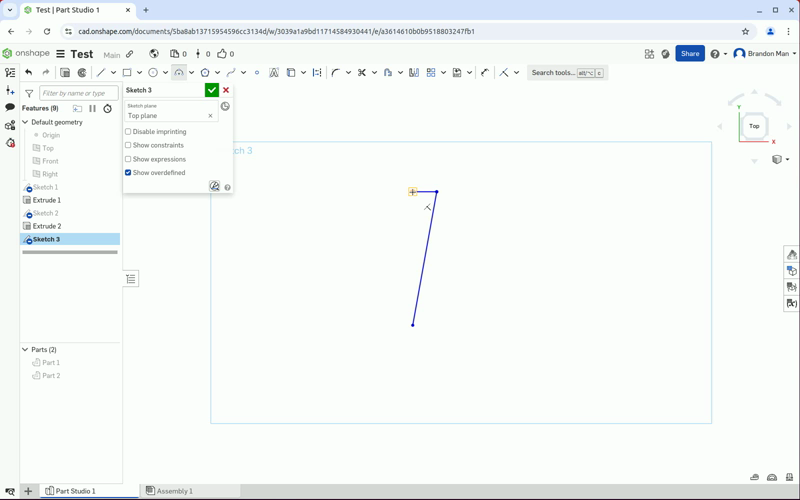
click(412, 191)
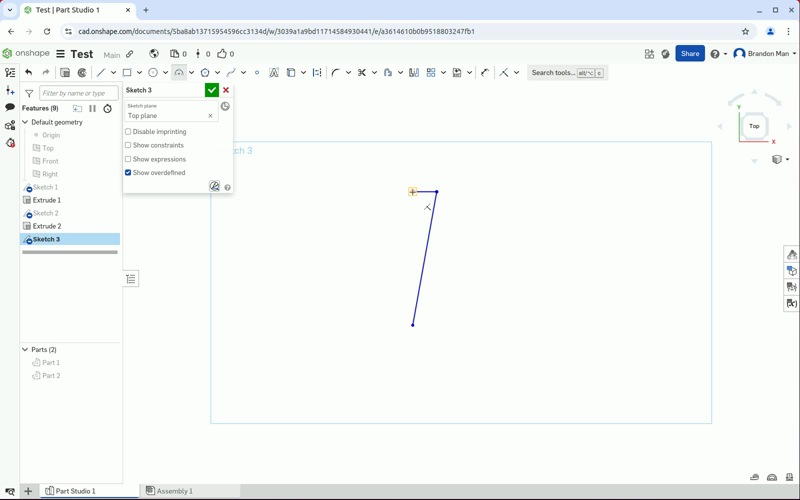
mouse_move(412, 325)
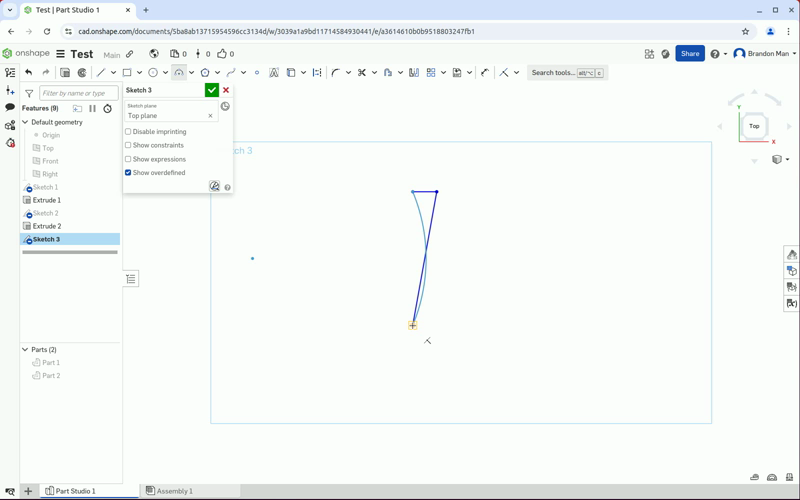
click(412, 325)
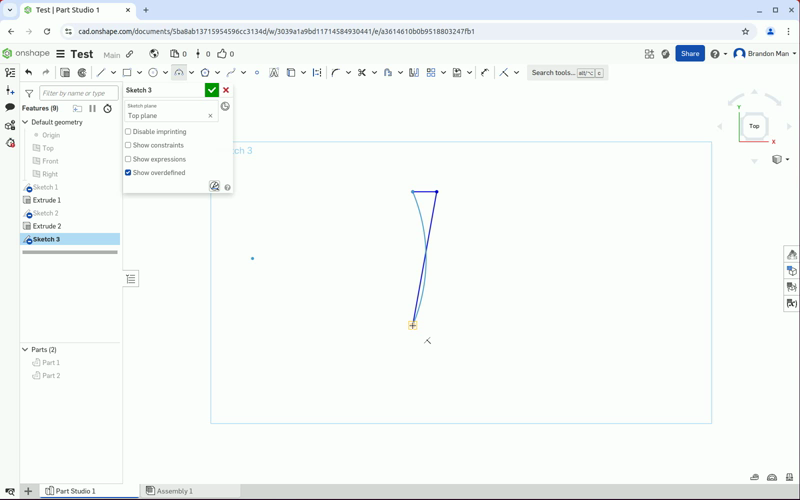
key_down(shift)
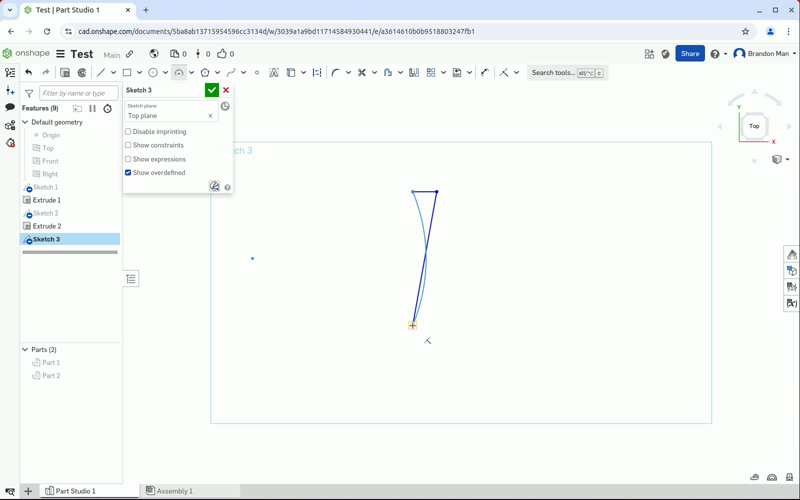
mouse_move(348, 258)
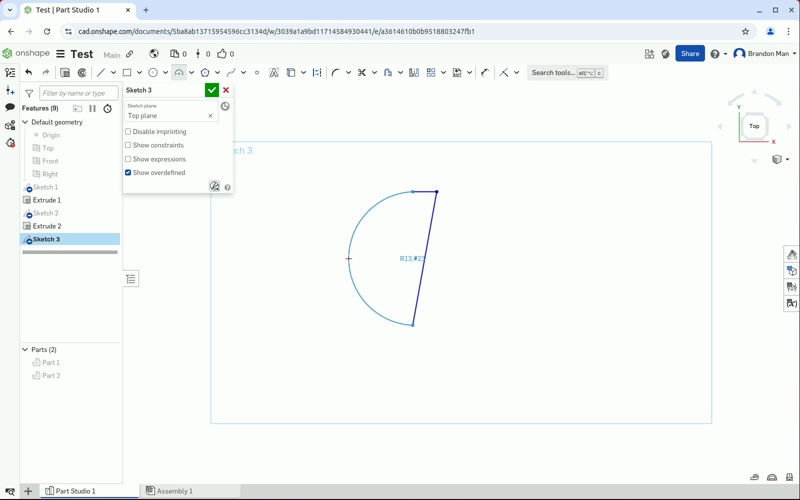
click(348, 258)
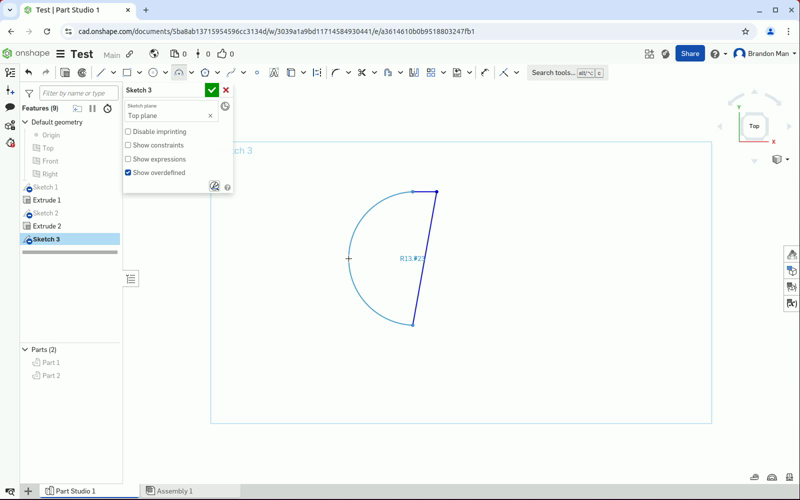
key_up(shift)
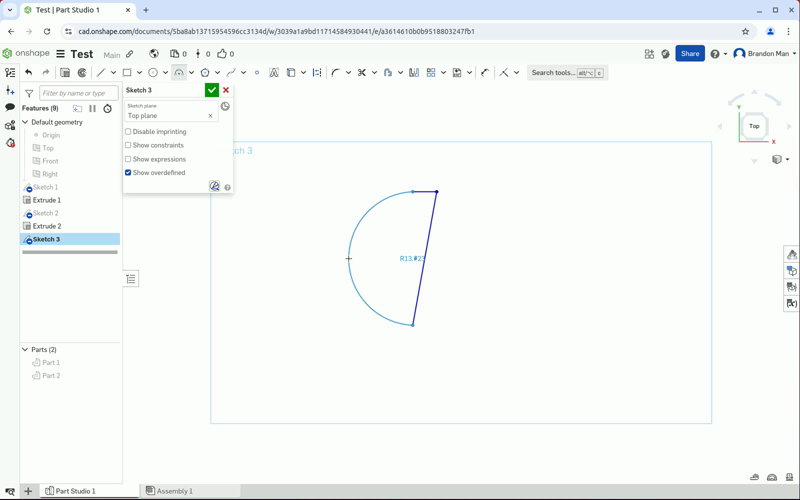
key(esc)
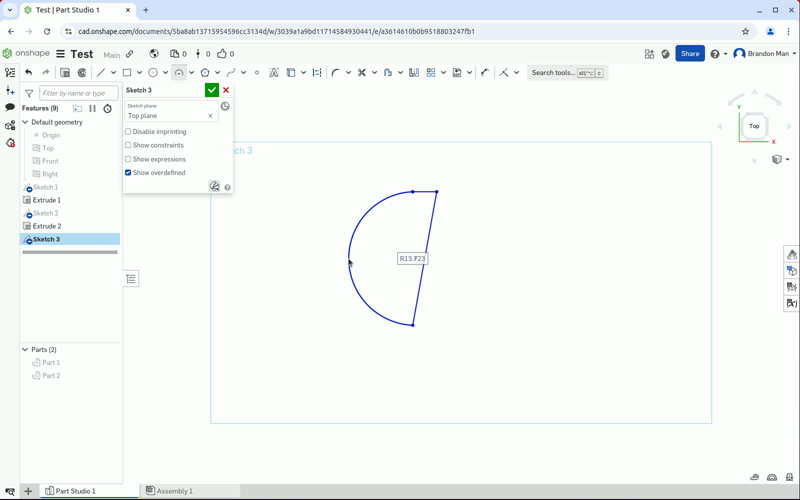
mouse_move(389, 251)
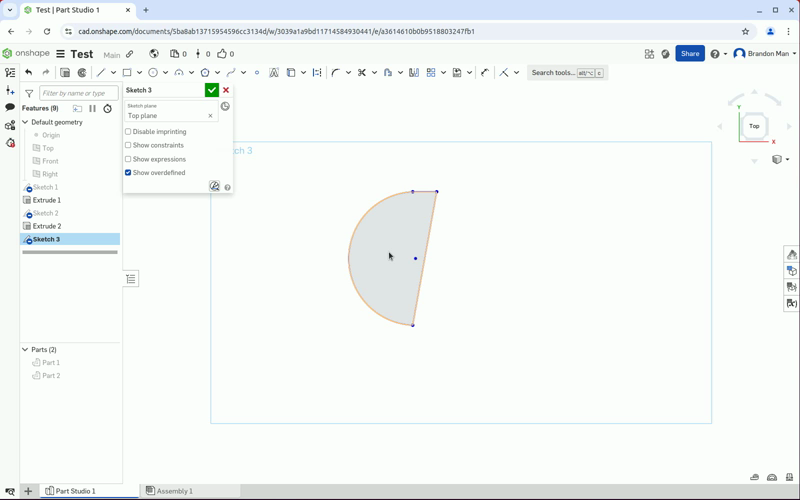
click(389, 251)
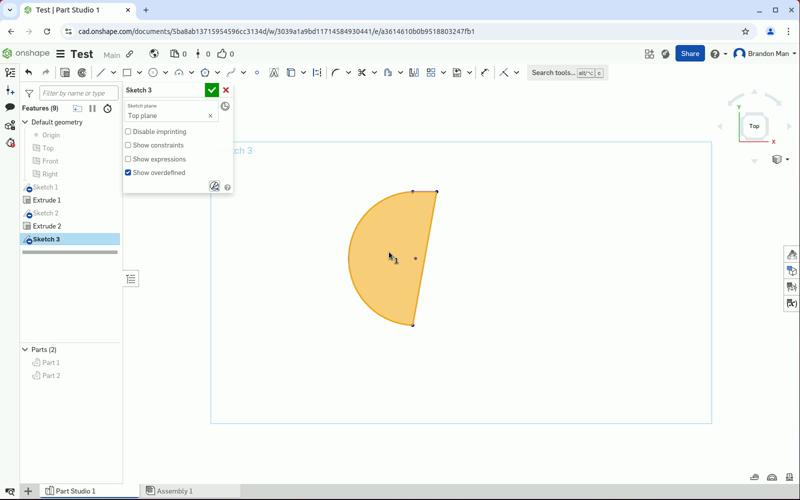
mouse_move(73, 352)
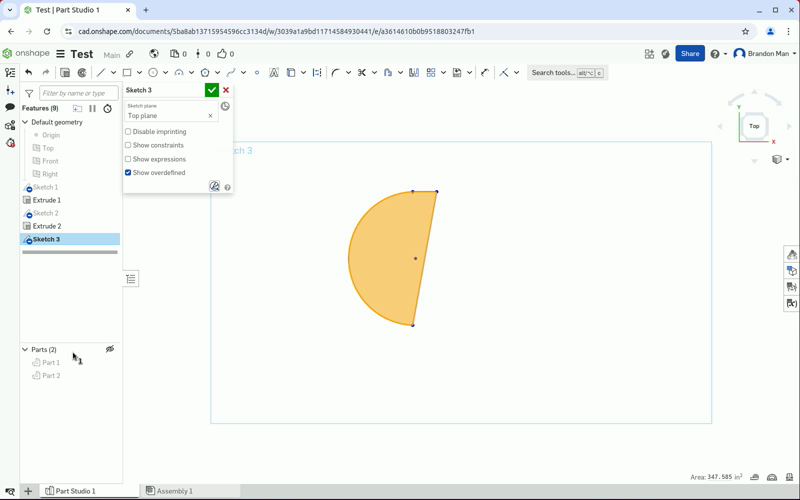
key(shift+y)
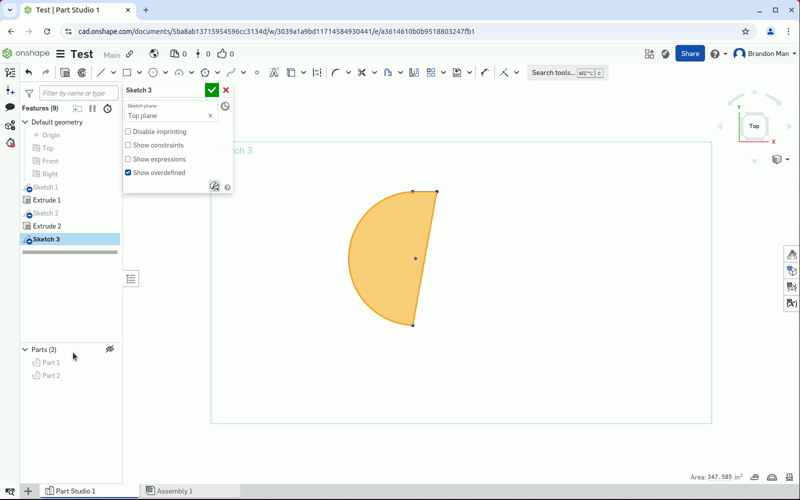
key(shift+e)
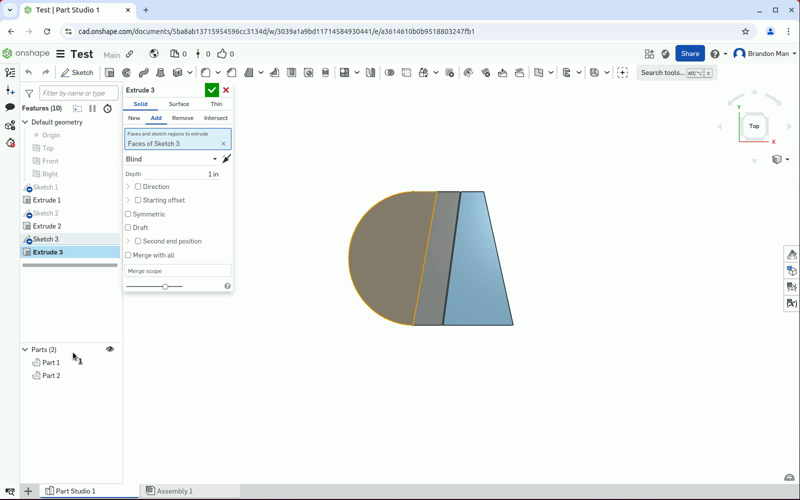
mouse_move(143, 106)
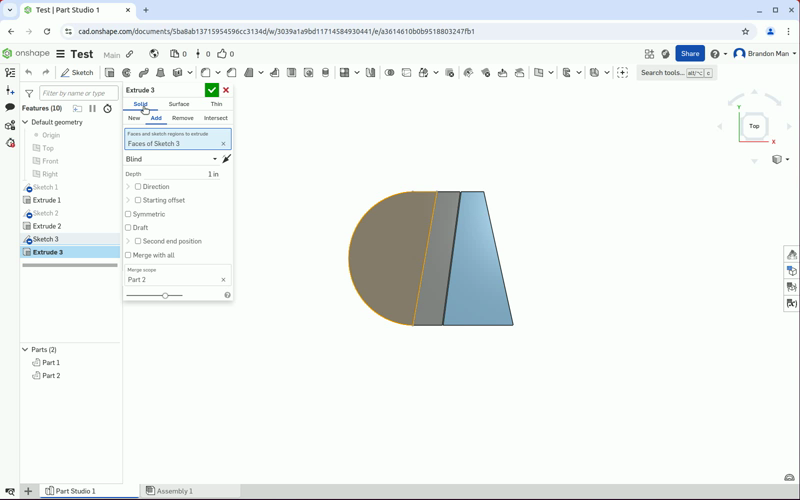
click(143, 106)
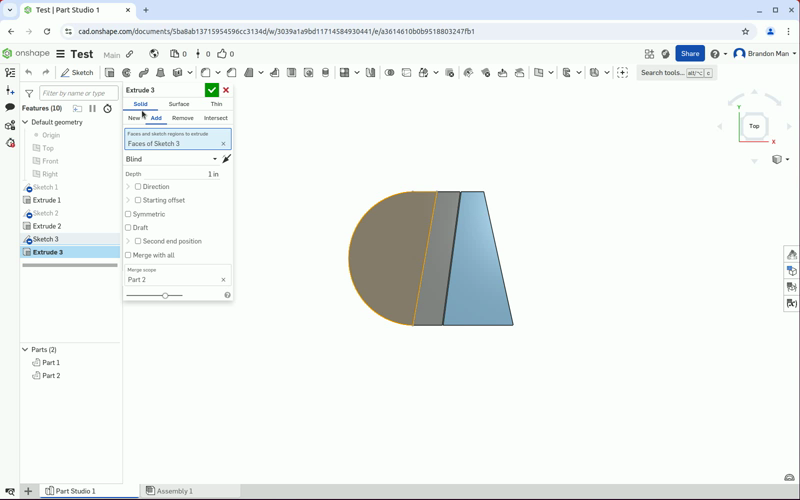
mouse_move(137, 120)
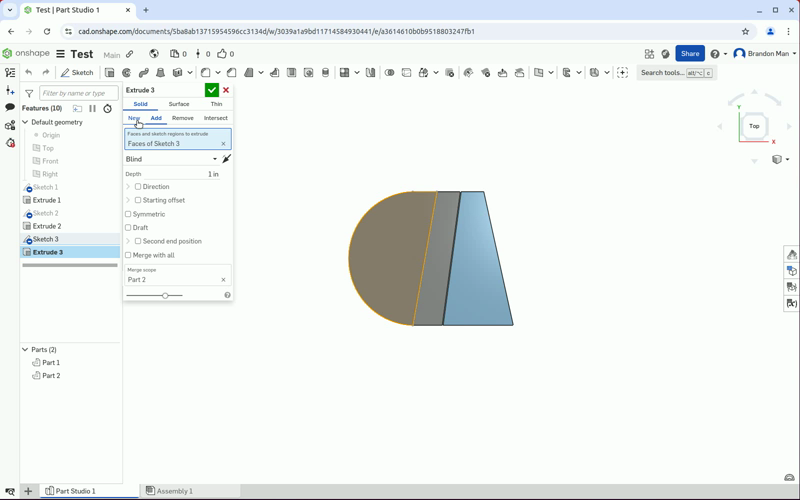
click(137, 120)
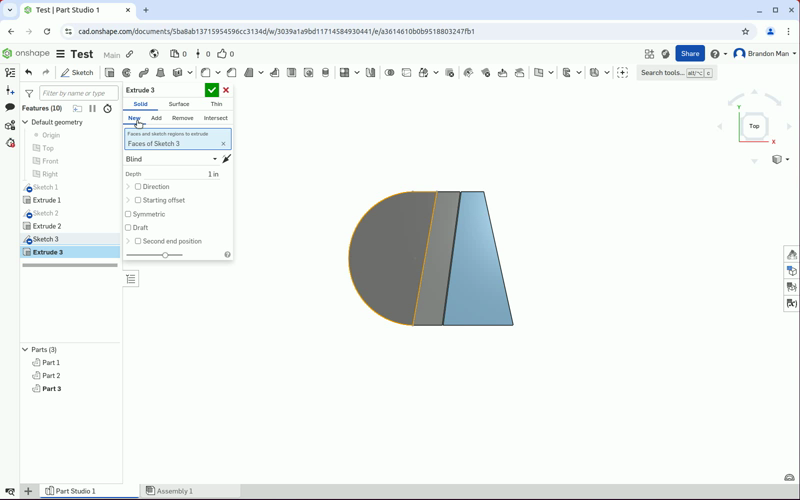
key(tab, 4)
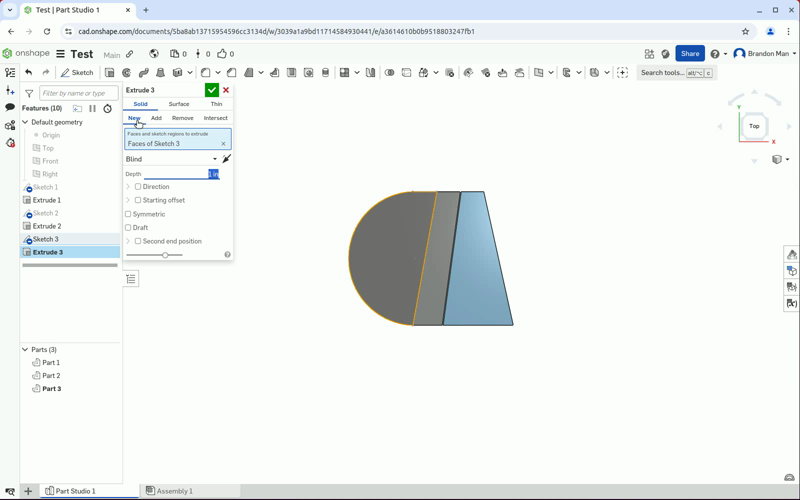
text(19.498)
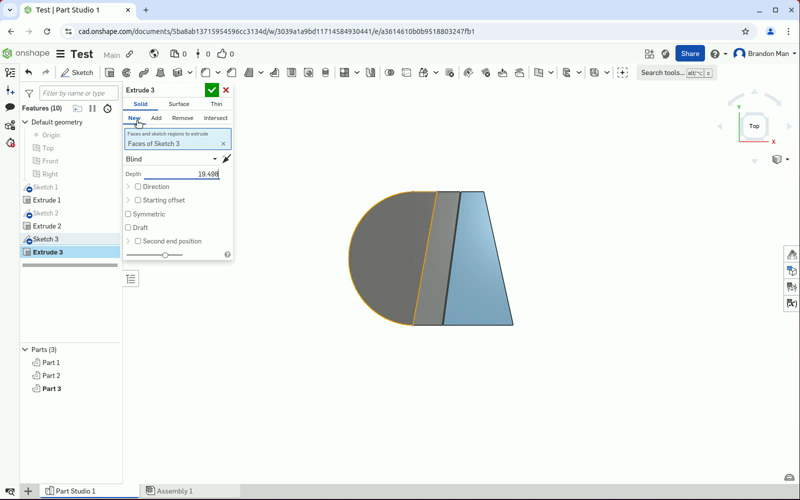
key(enter)
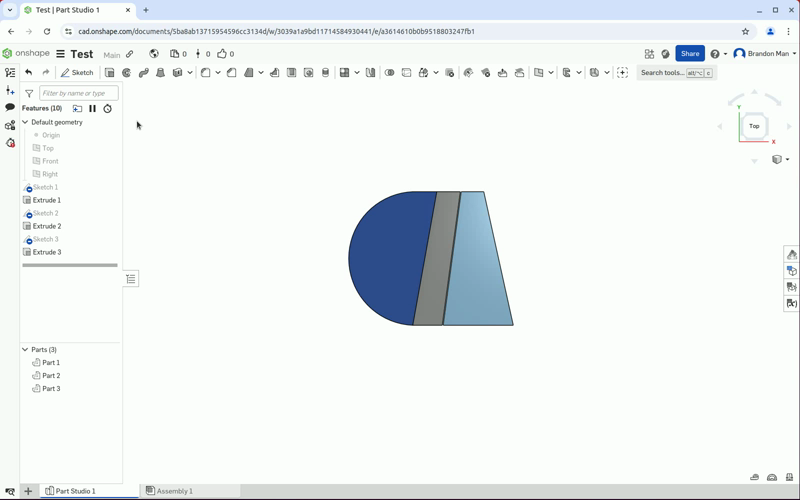
key(shift+h)
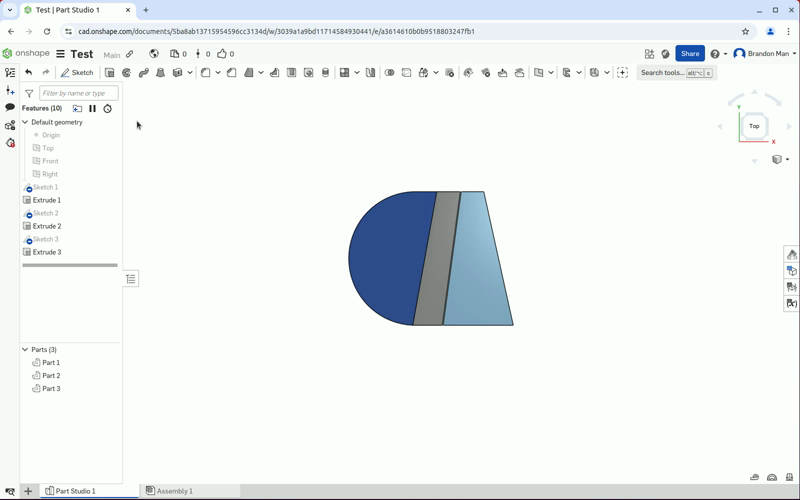
key(shift+h)
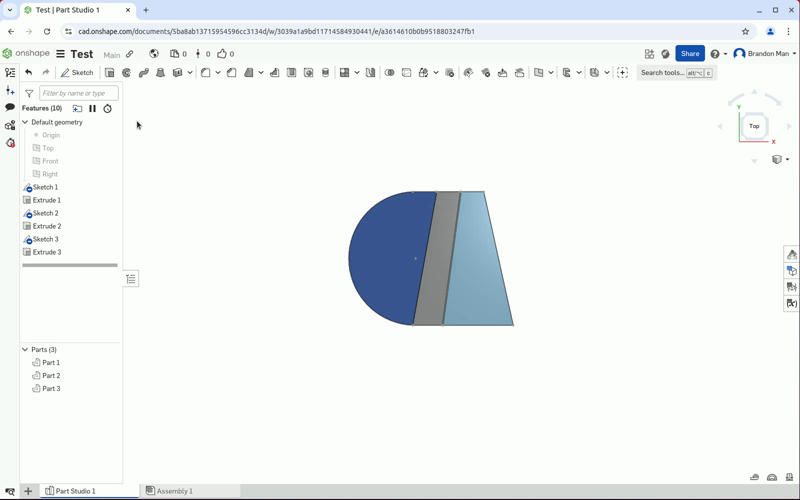
key(shift+7)
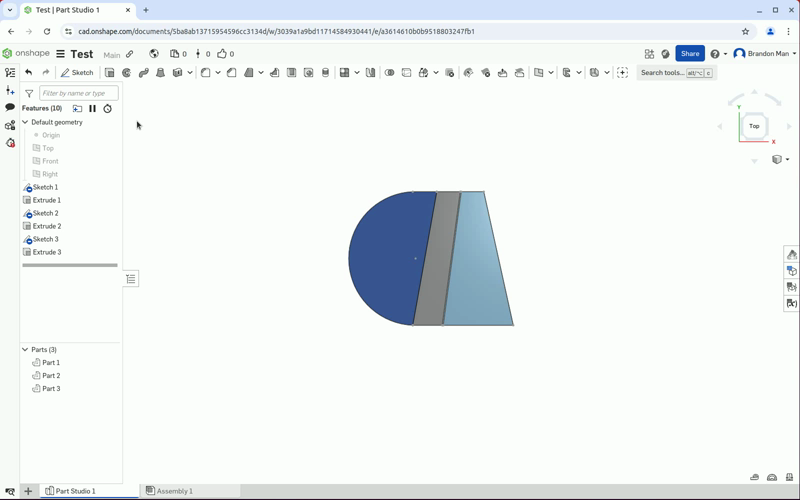
key(up, 3)
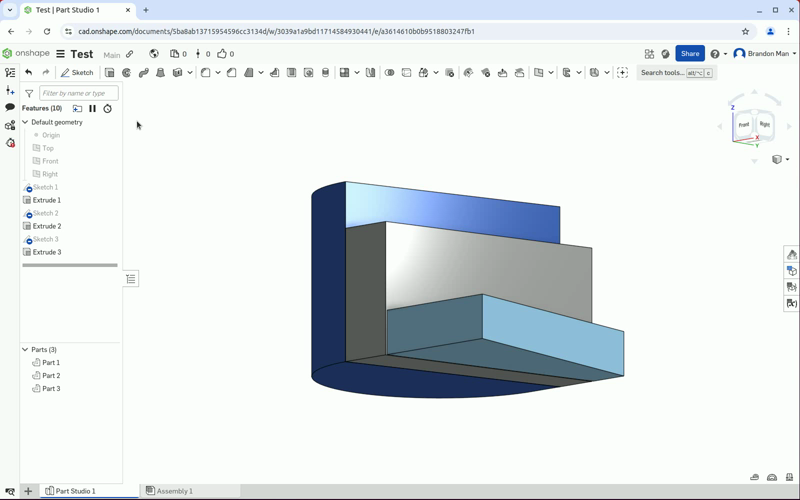
key(left, 3)
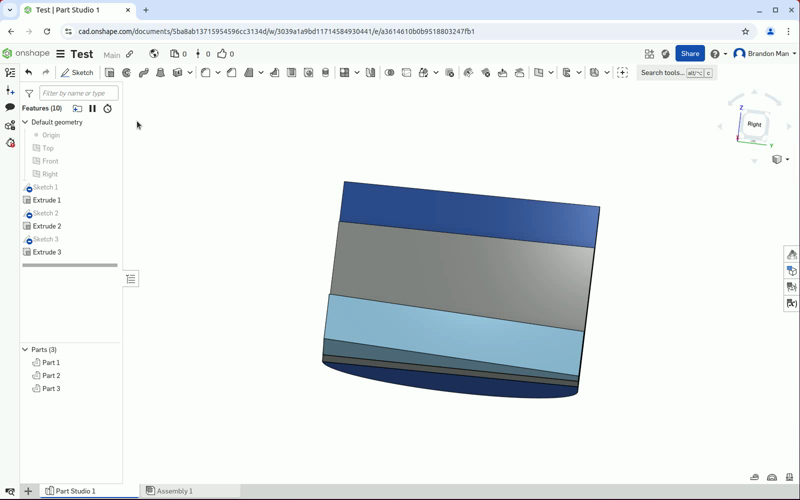
key(right, 3)
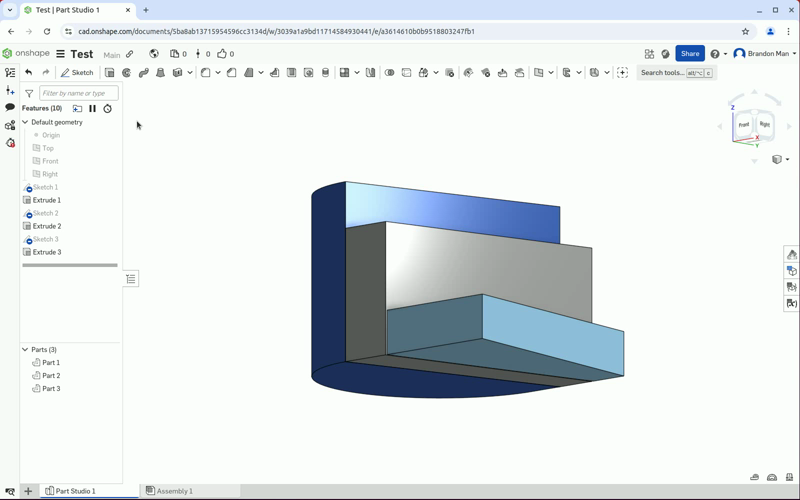
key(down, 3)
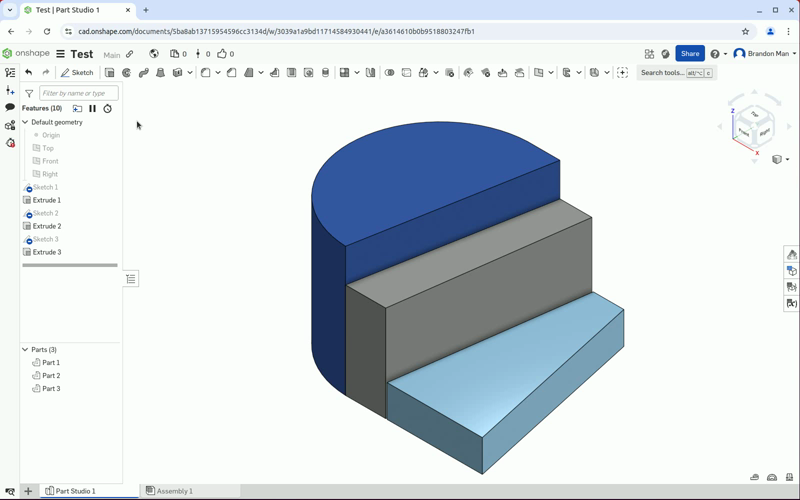
mouse_move(73, 189)
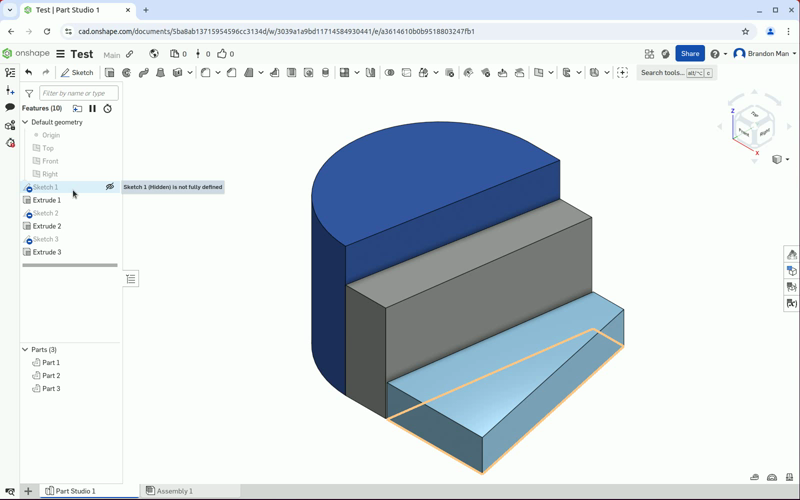
click(73, 189)